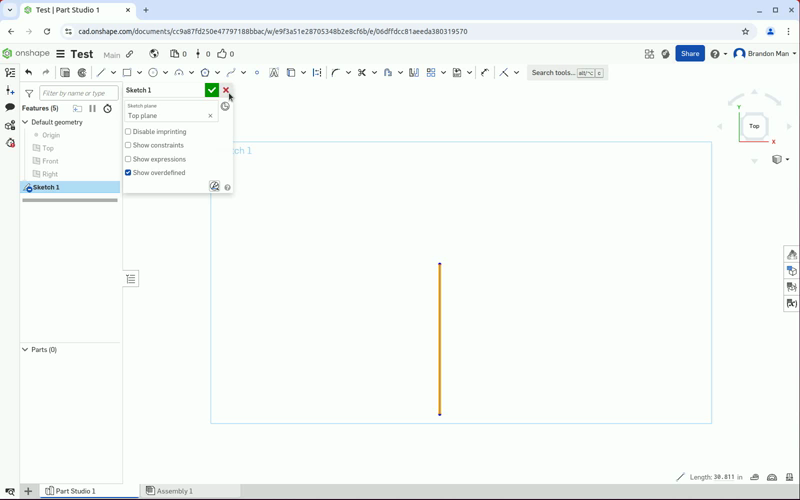
key(shift+h)
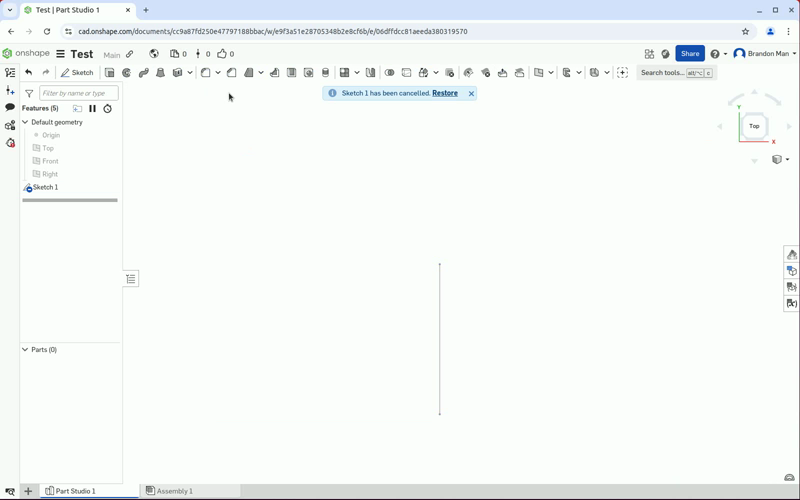
key(shift+s)
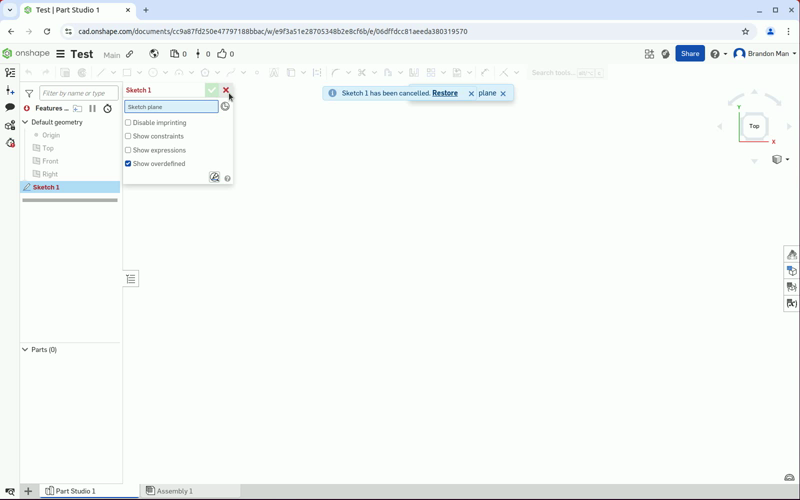
mouse_move(73, 150)
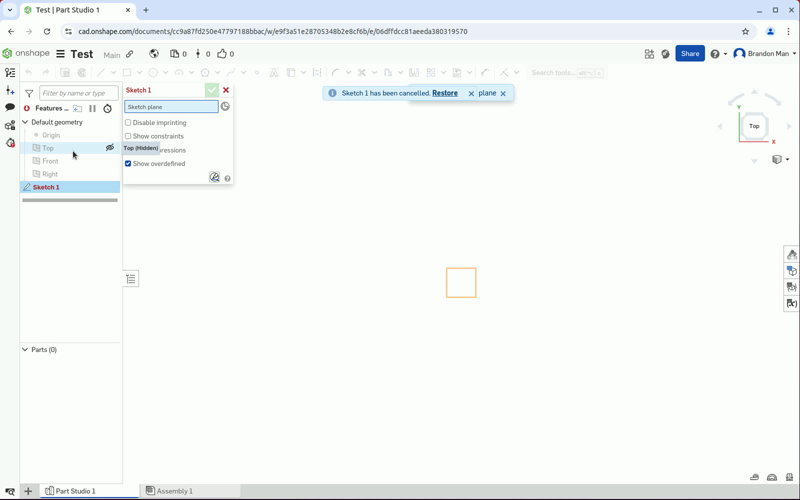
click(73, 150)
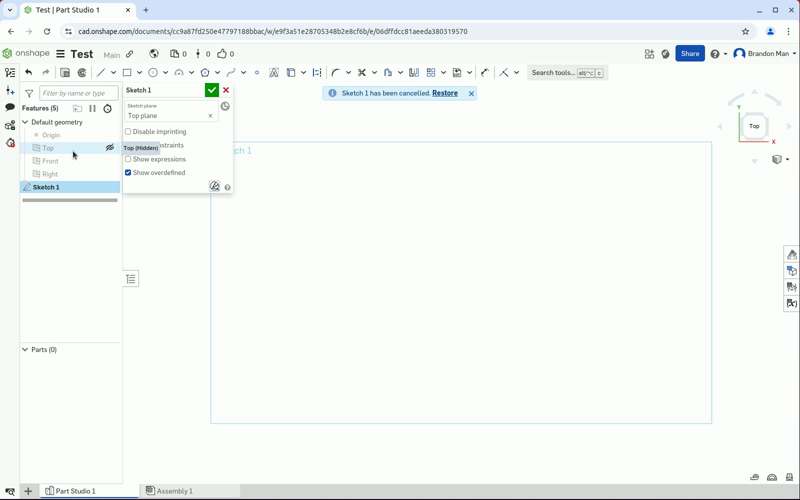
mouse_move(73, 352)
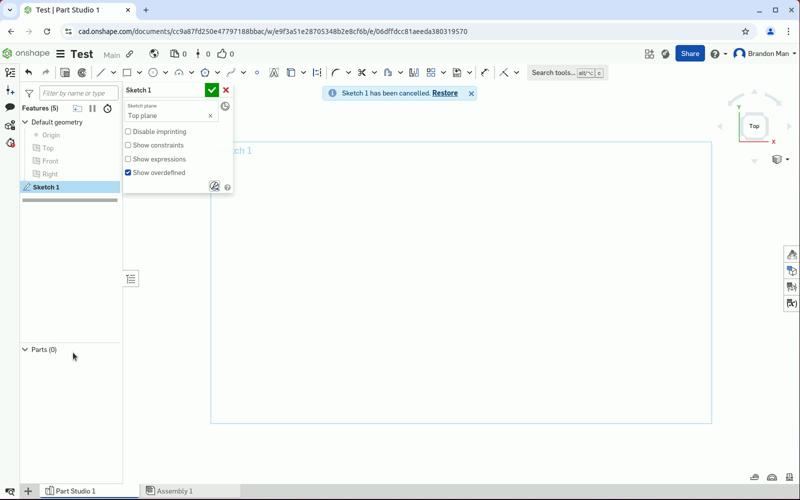
key(y)
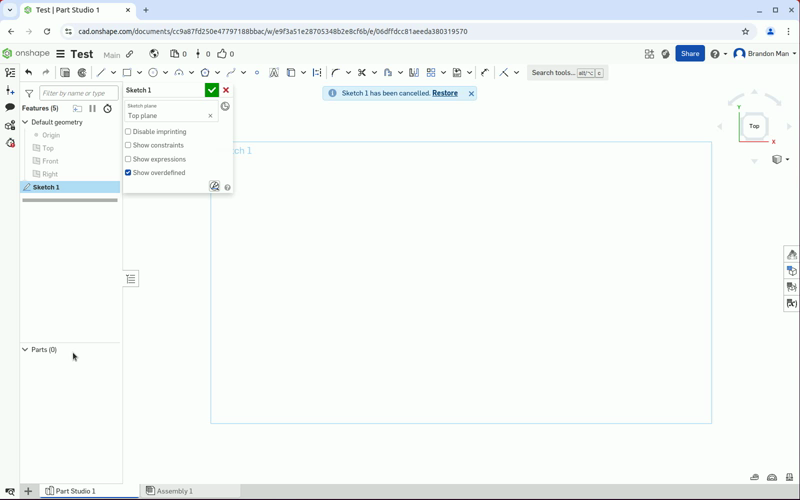
key(c)
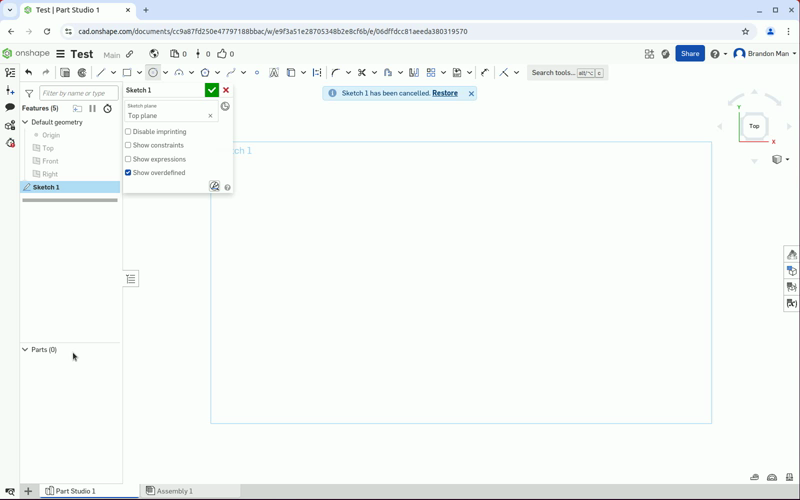
key_down(shift)
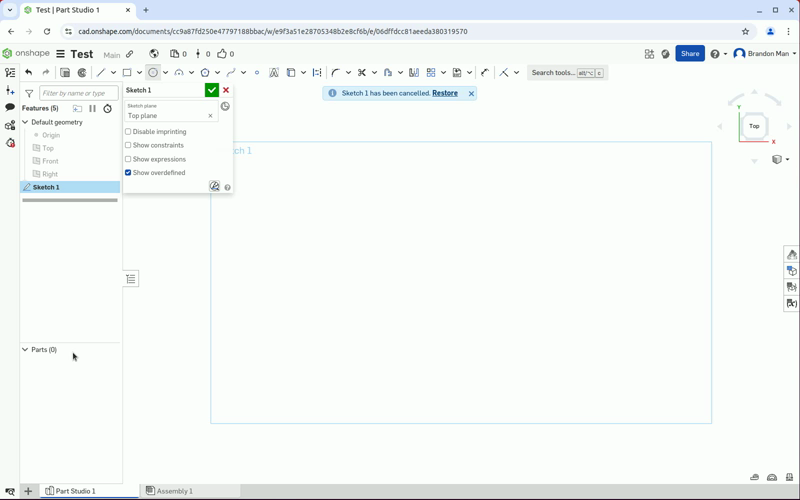
mouse_move(461, 282)
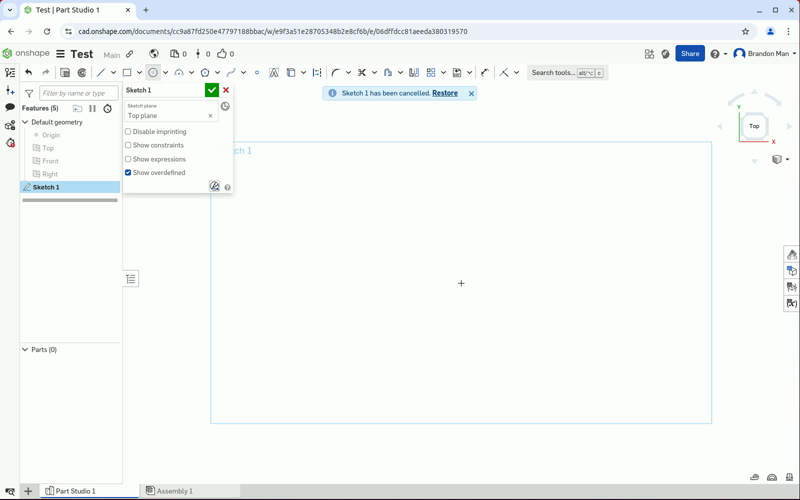
click(461, 282)
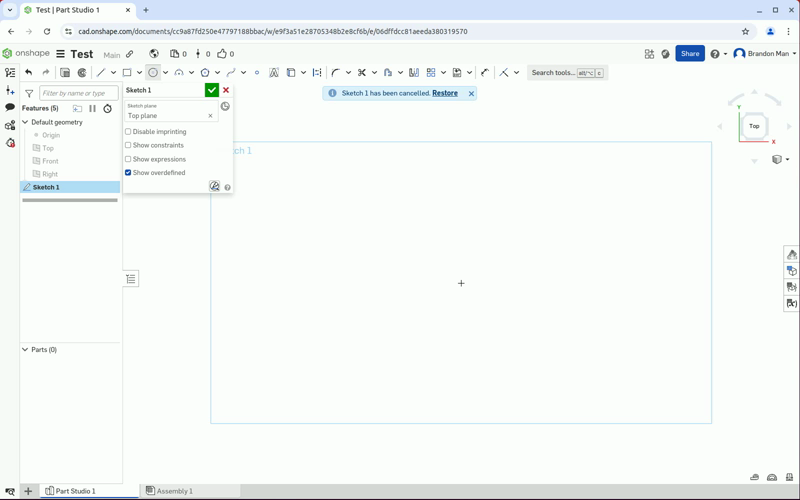
key_up(shift)
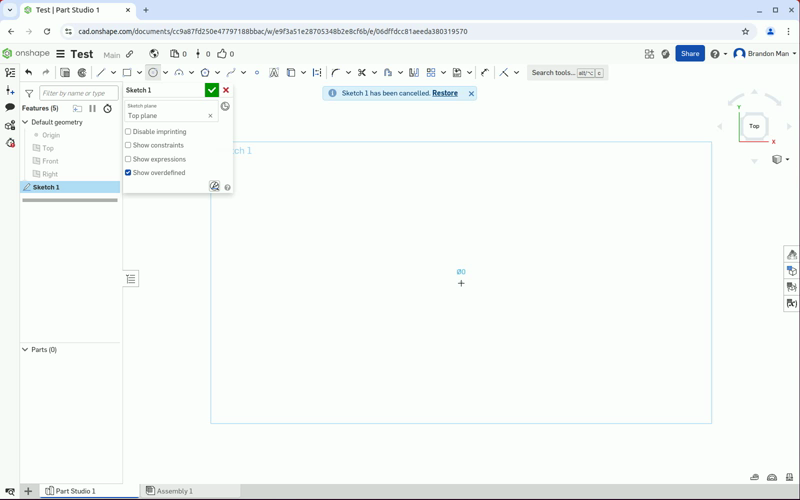
mouse_move(471, 282)
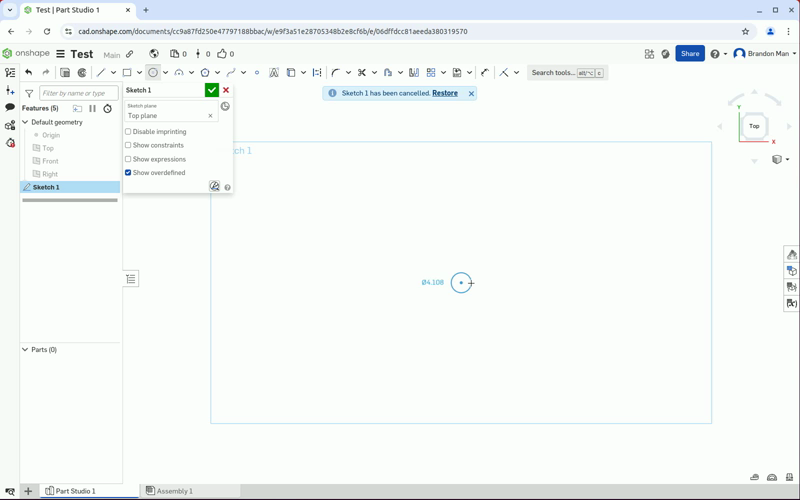
click(471, 282)
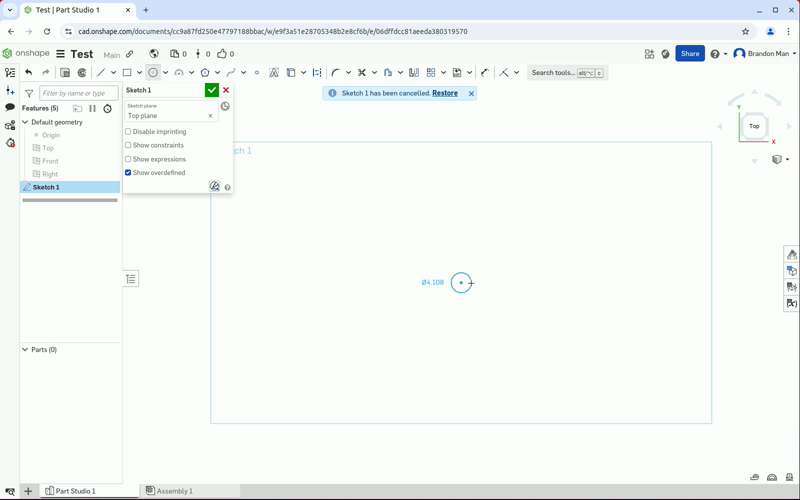
key(esc)
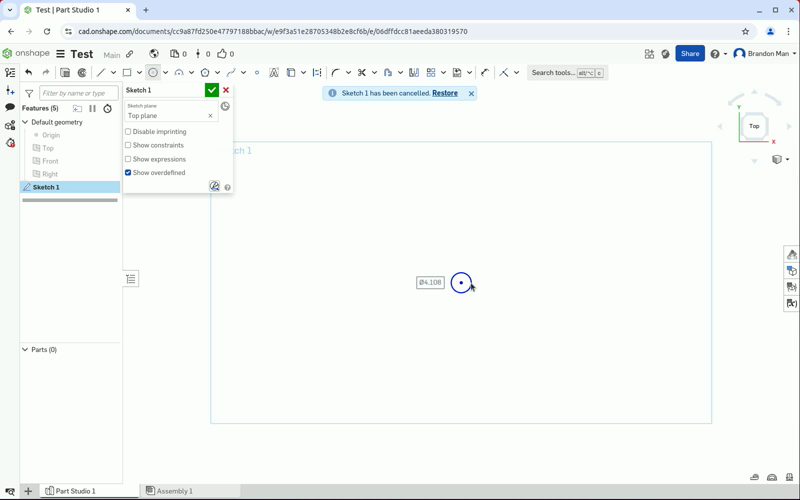
key(c)
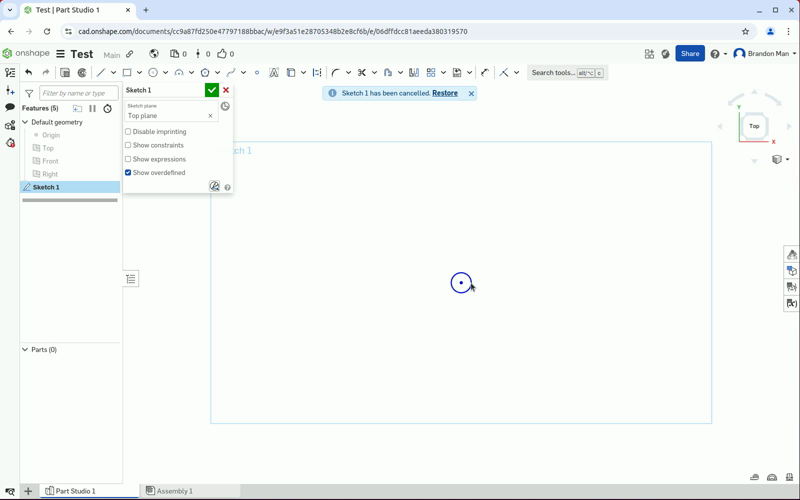
key_down(shift)
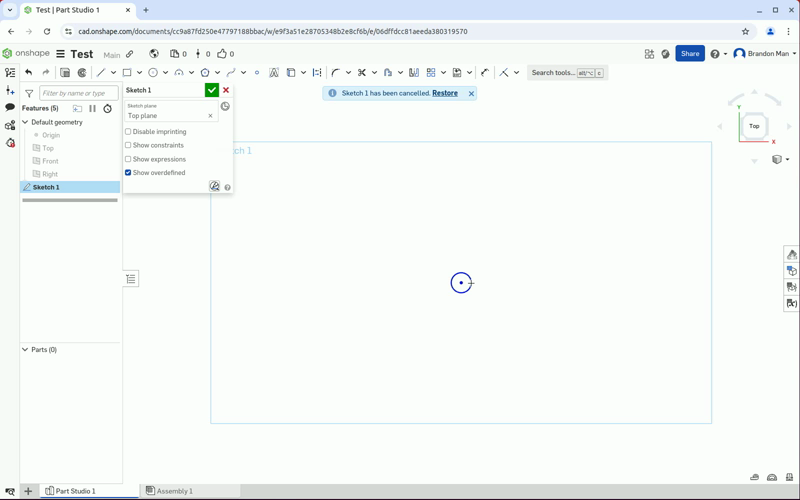
mouse_move(461, 282)
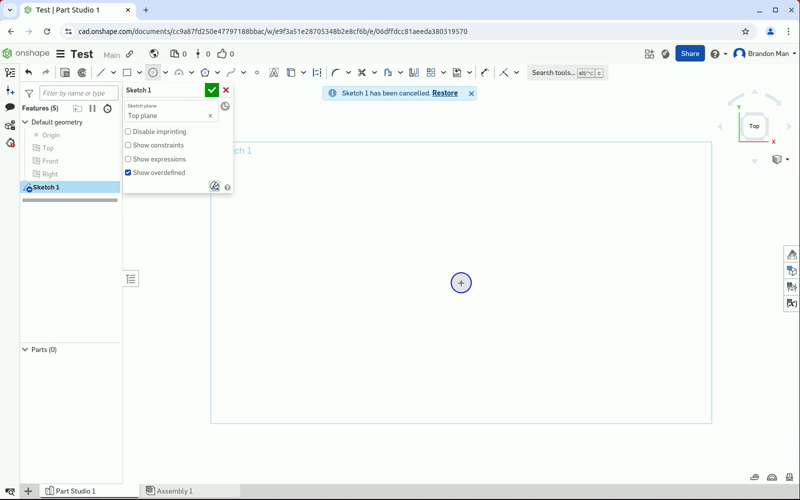
click(461, 282)
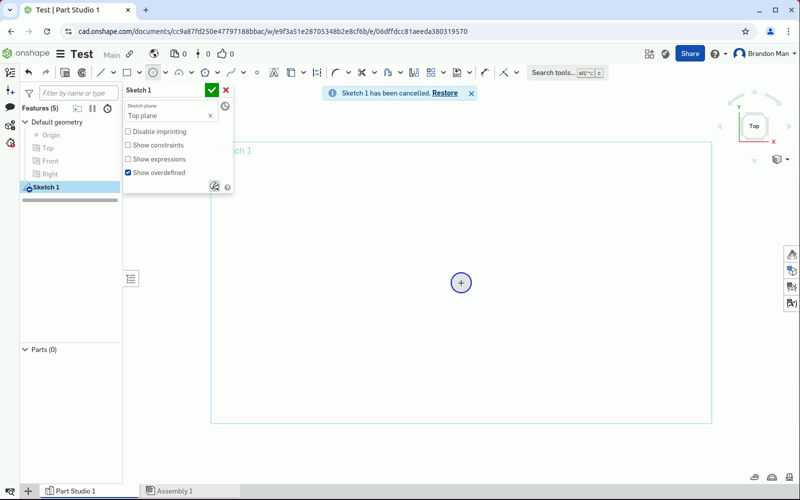
key_up(shift)
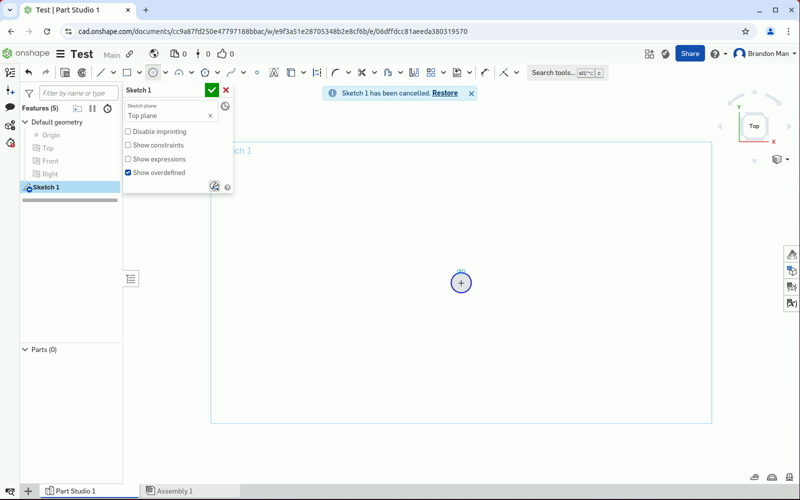
mouse_move(470, 282)
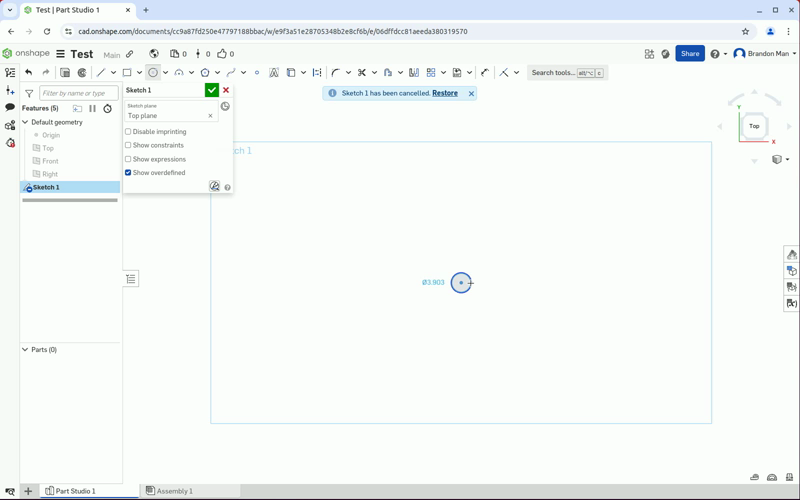
scroll(6)
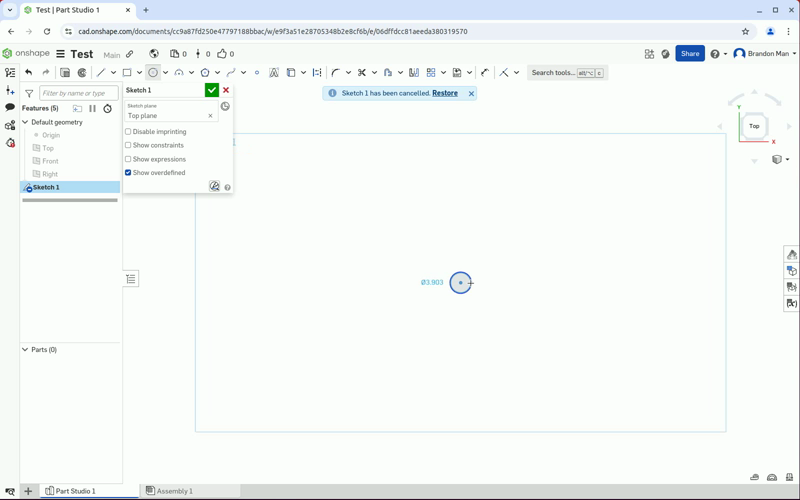
scroll(6)
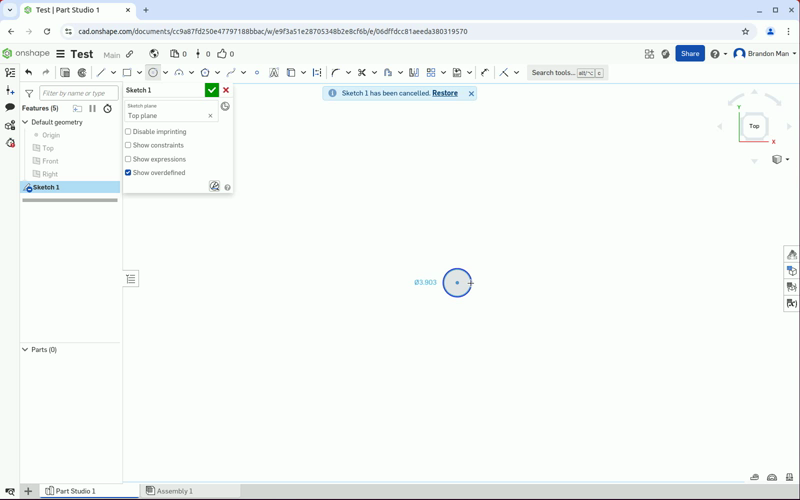
scroll(6)
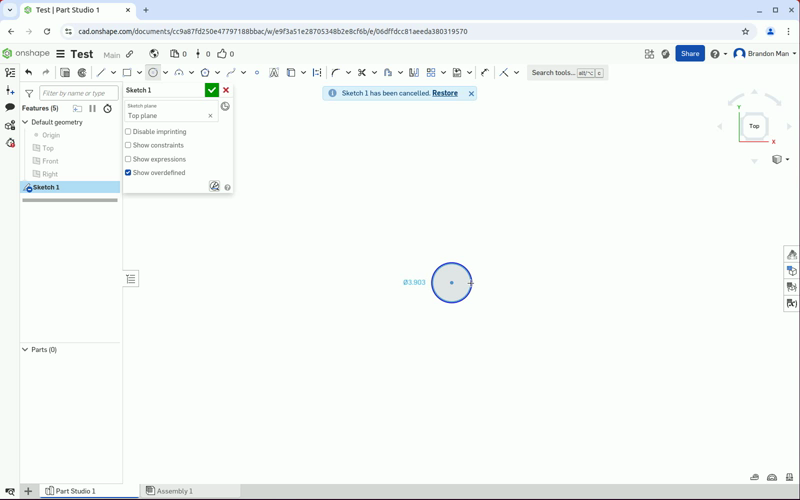
scroll(6)
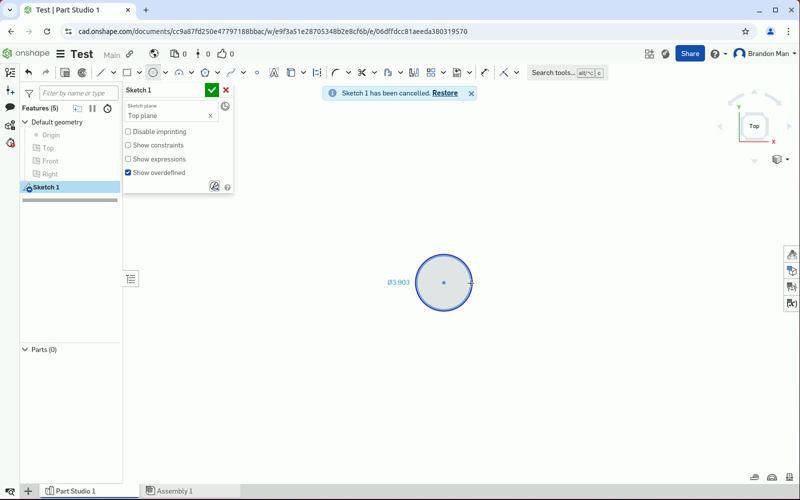
scroll(6)
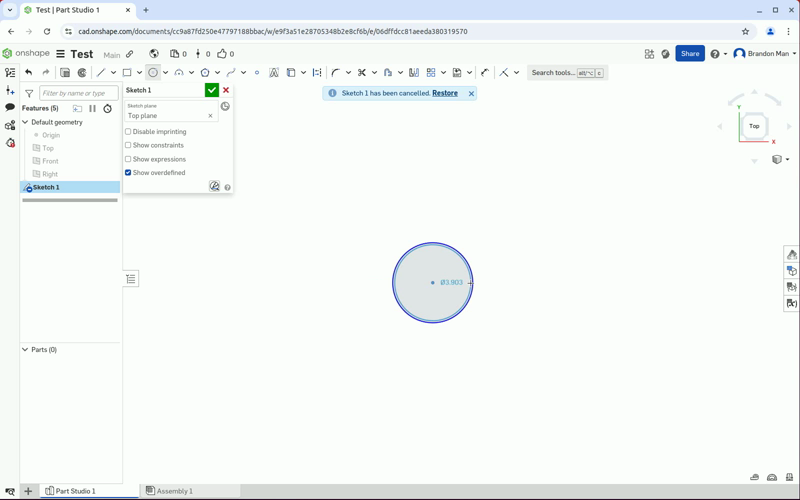
scroll(6)
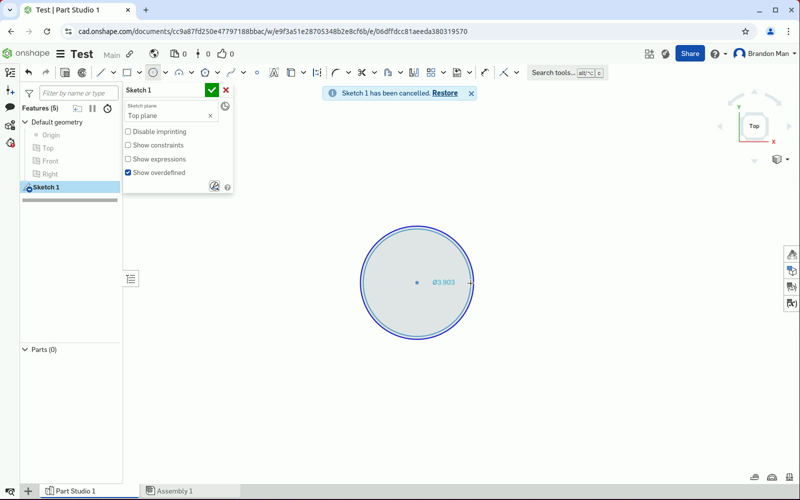
scroll(6)
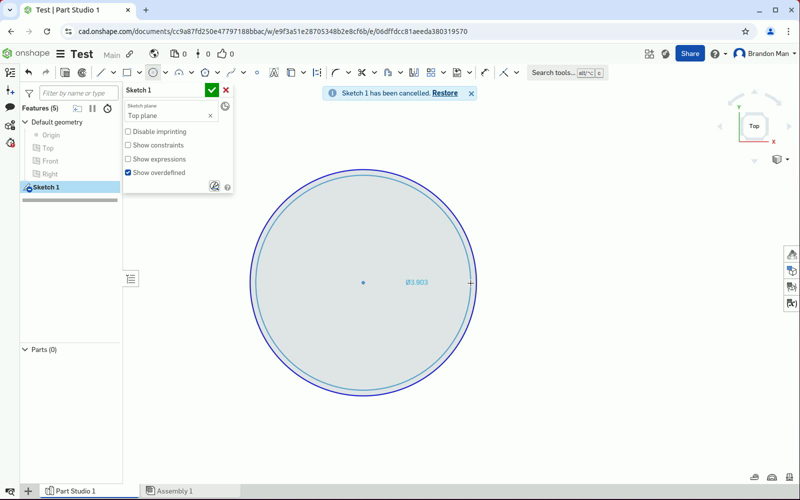
click(470, 282)
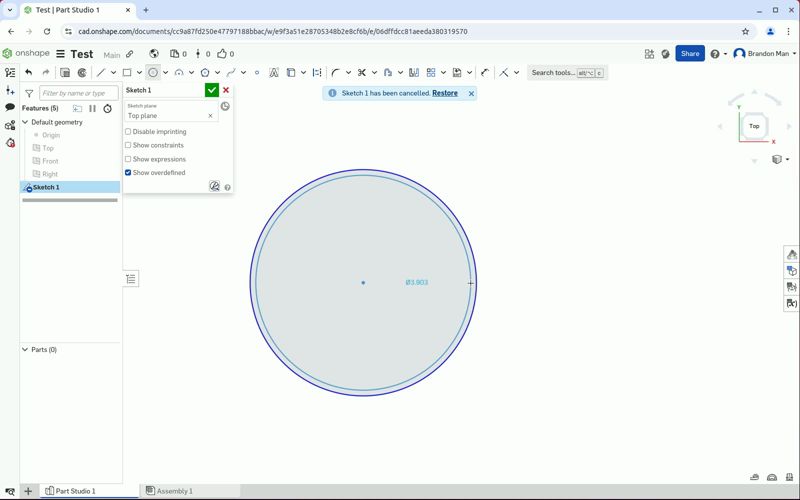
scroll(-6)
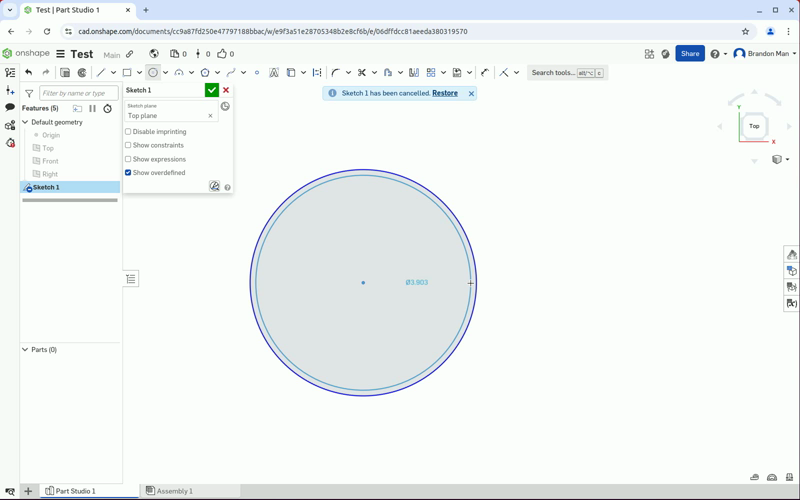
scroll(-6)
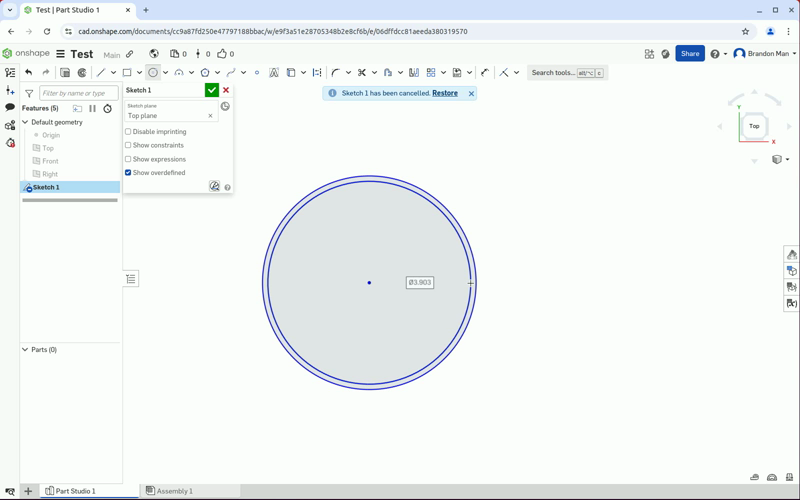
scroll(-6)
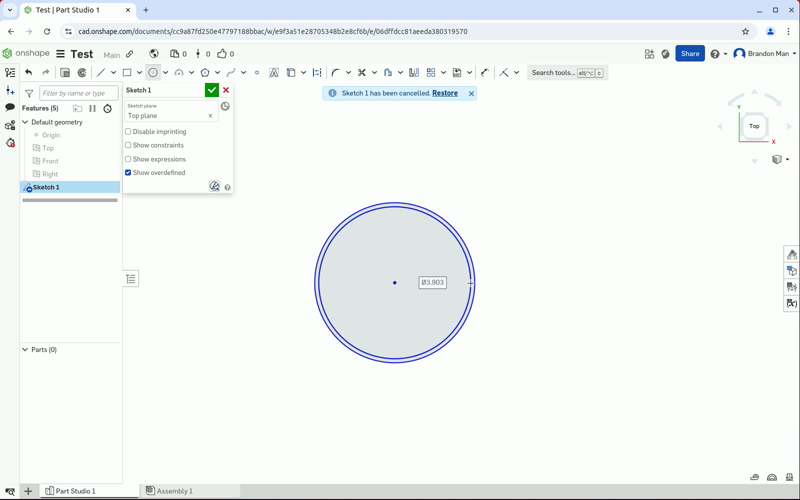
scroll(-6)
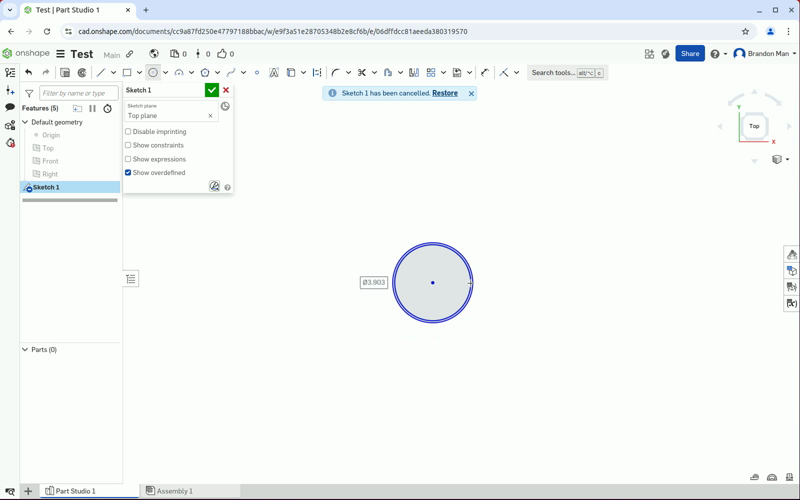
scroll(-6)
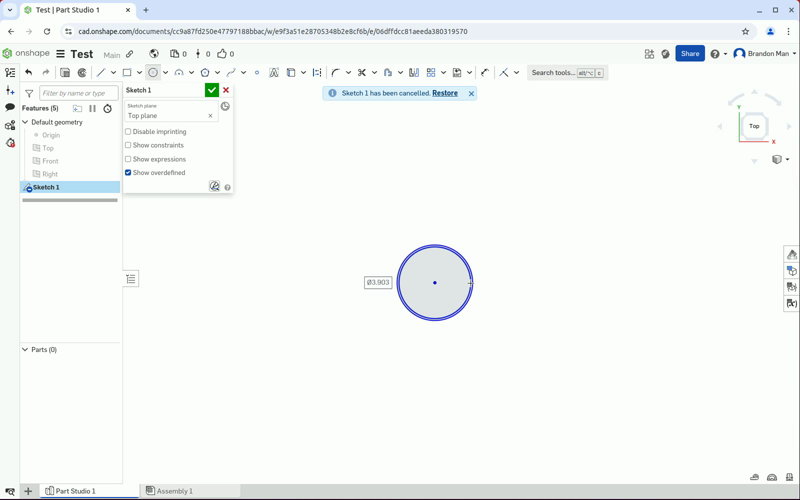
scroll(-6)
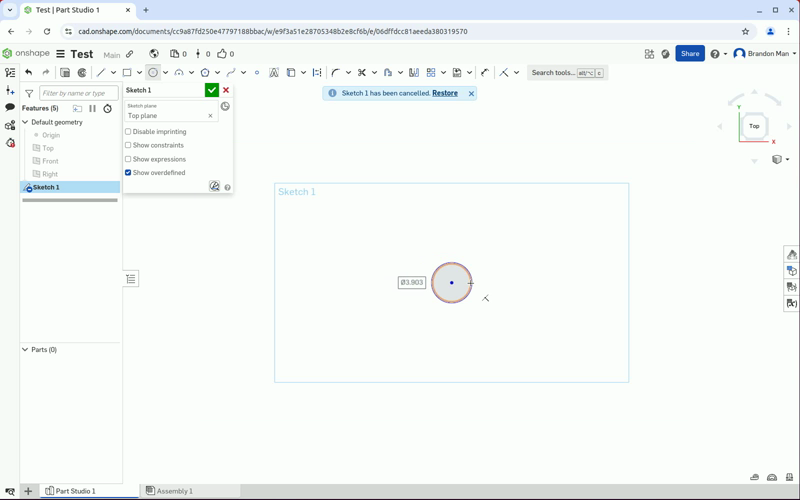
scroll(-6)
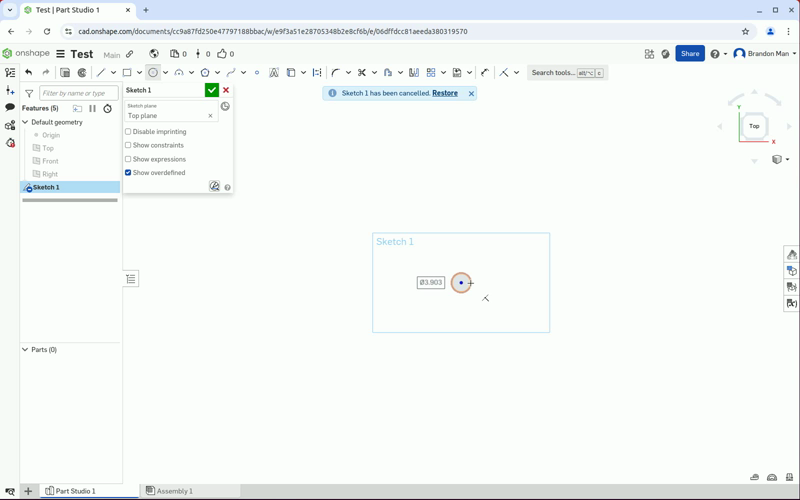
key(esc)
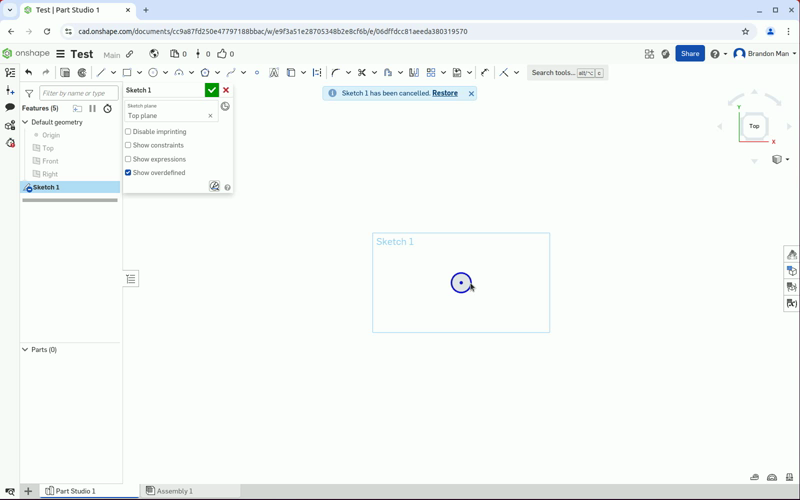
mouse_move(467, 290)
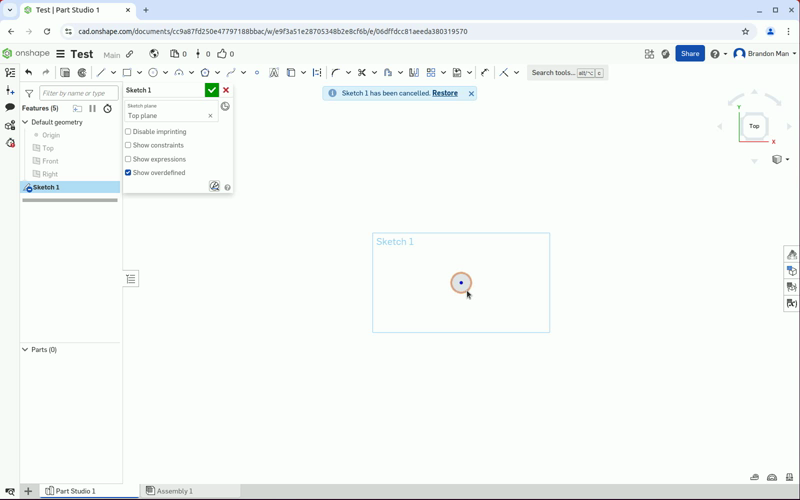
scroll(6)
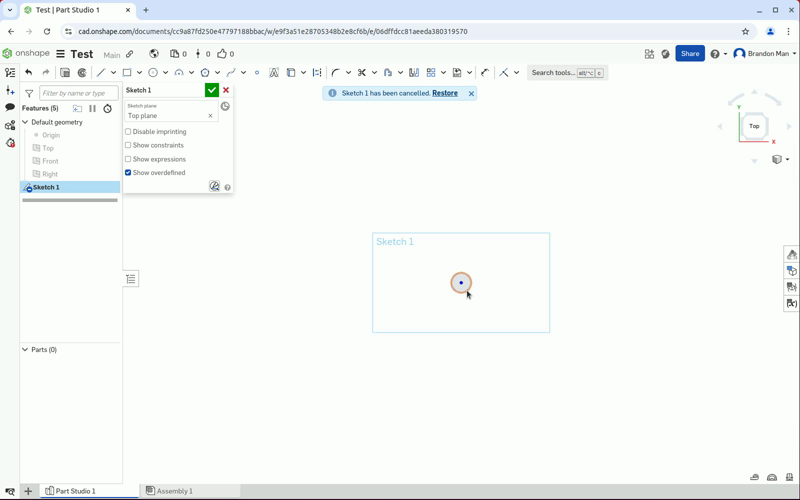
scroll(6)
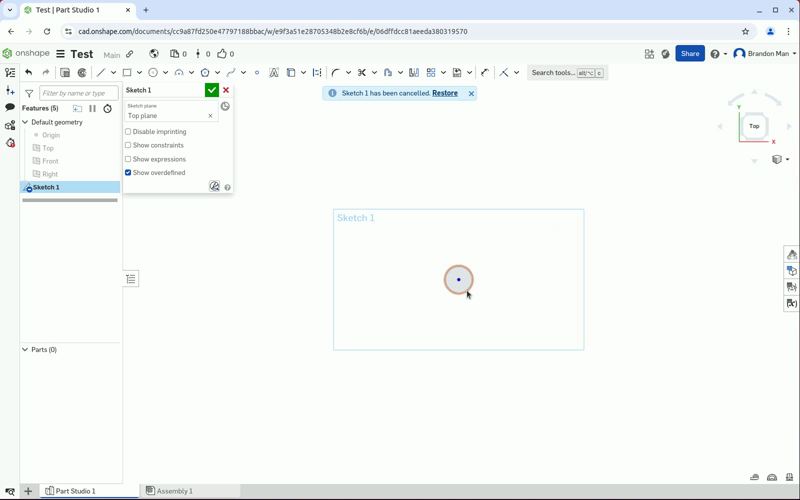
scroll(6)
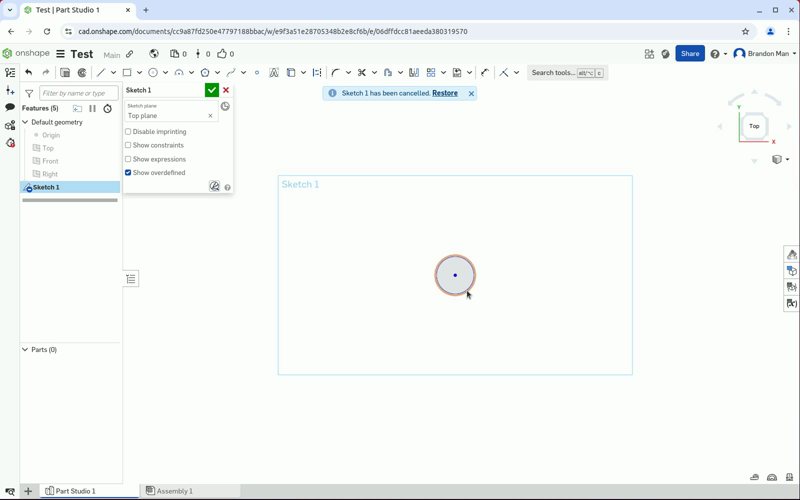
scroll(6)
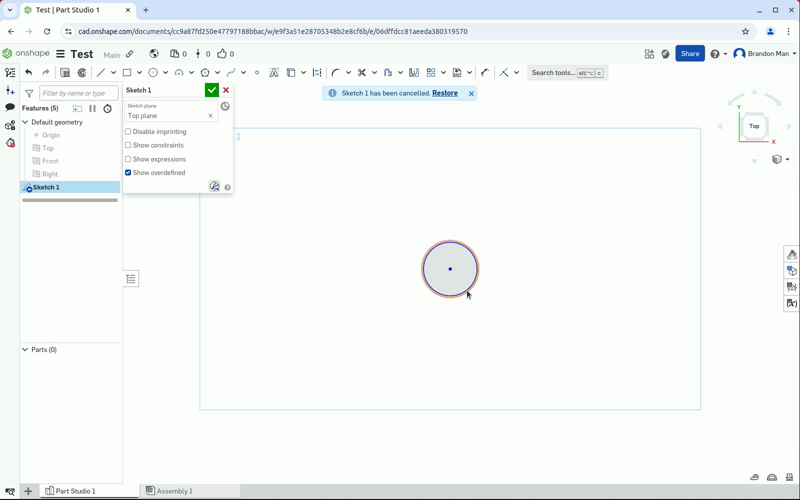
scroll(6)
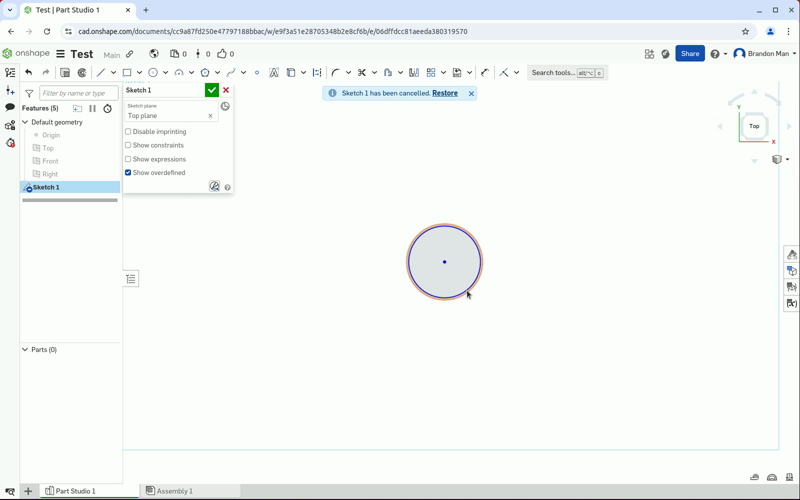
scroll(6)
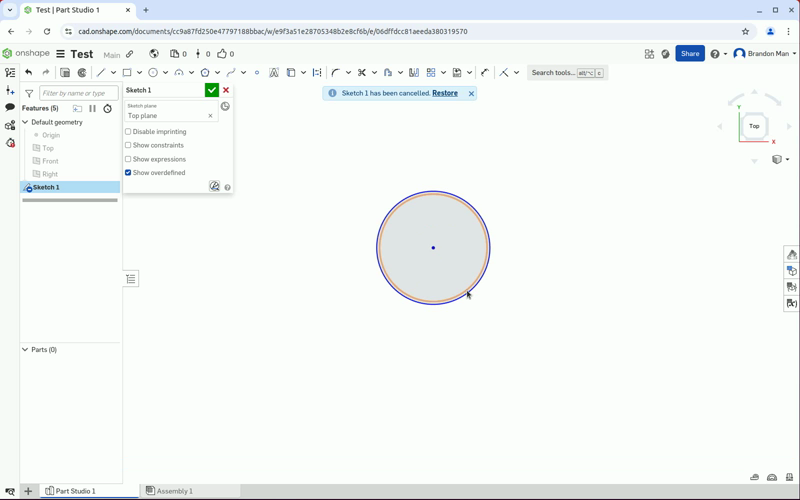
scroll(6)
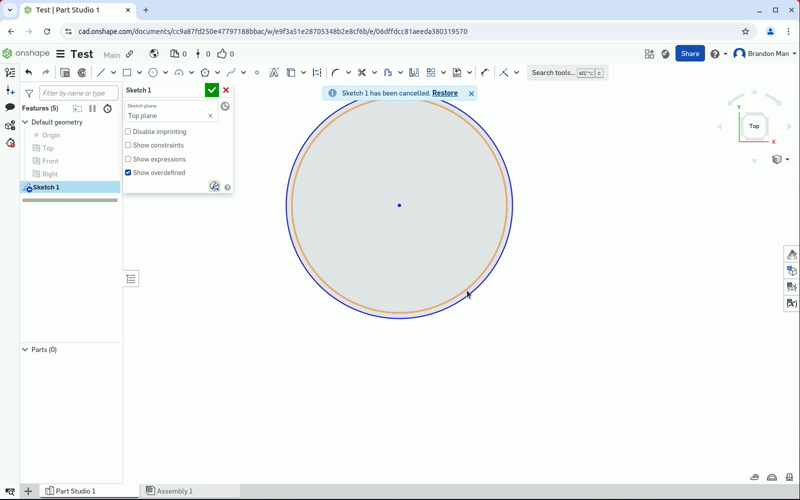
click(467, 290)
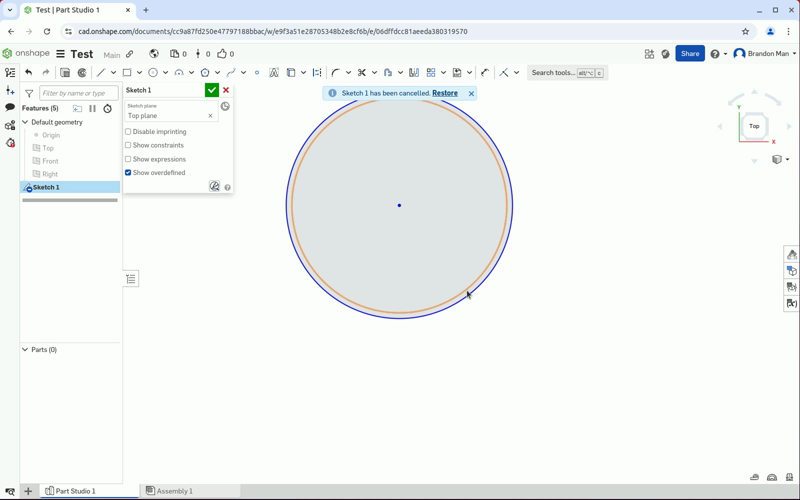
scroll(-6)
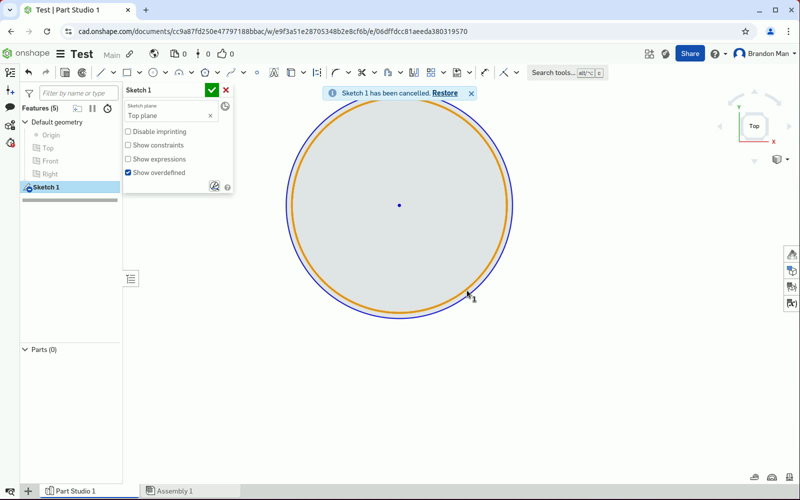
scroll(-6)
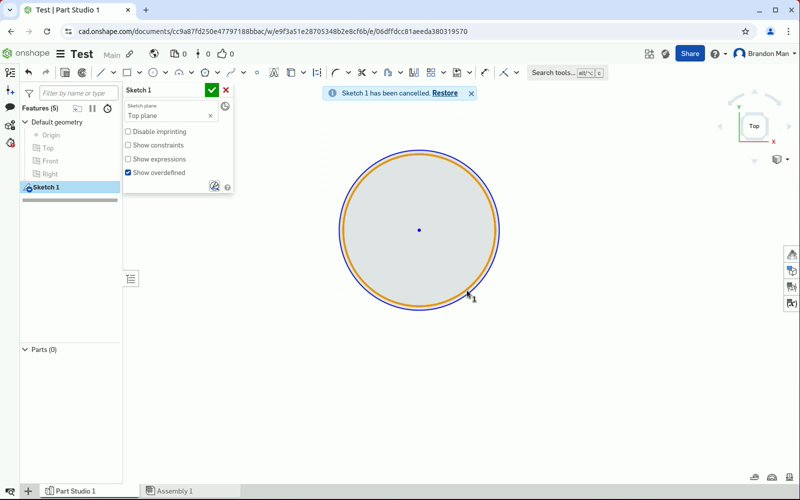
scroll(-6)
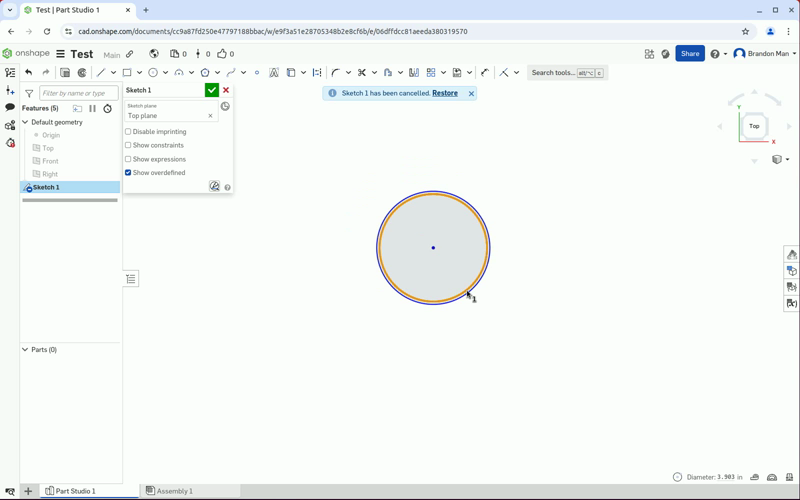
scroll(-6)
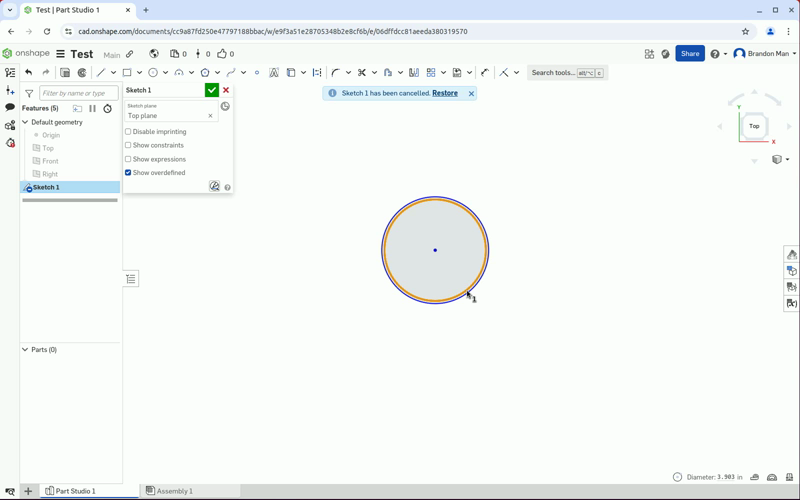
scroll(-6)
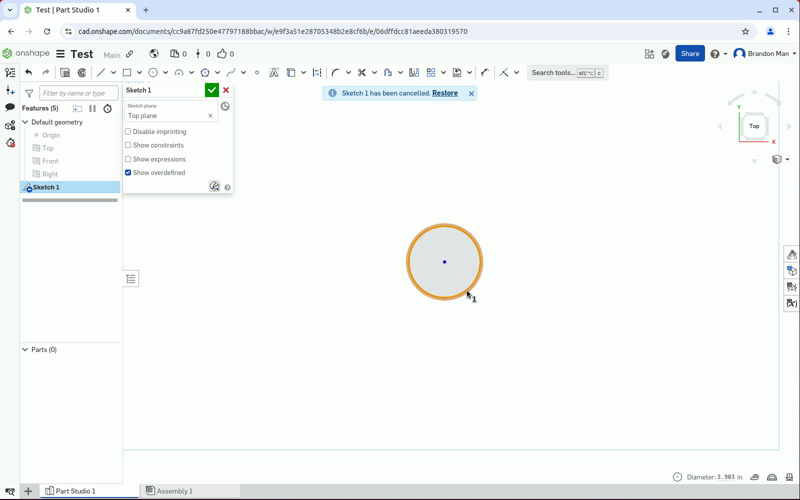
scroll(-6)
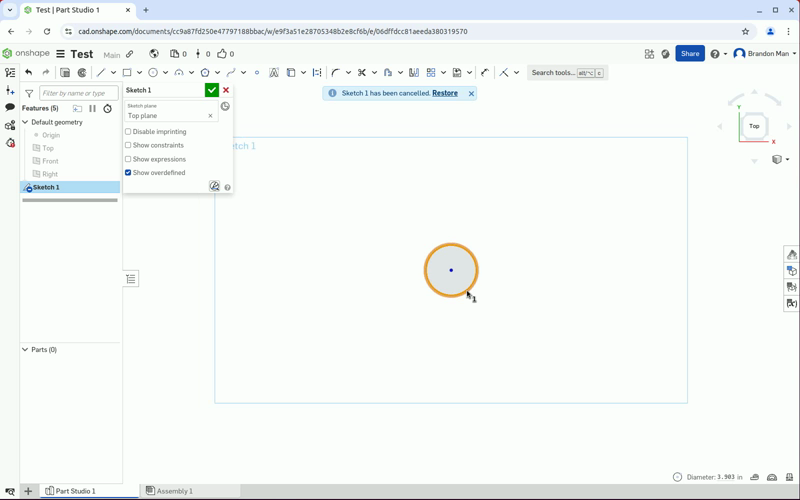
scroll(-6)
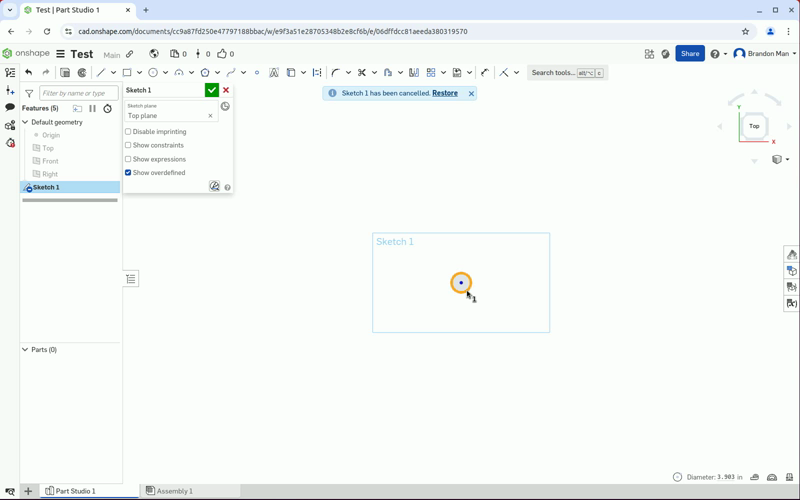
mouse_move(73, 352)
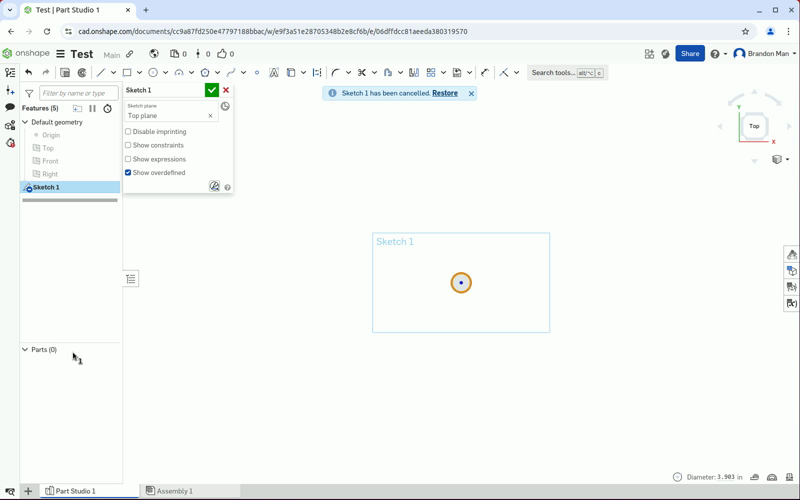
key(shift+y)
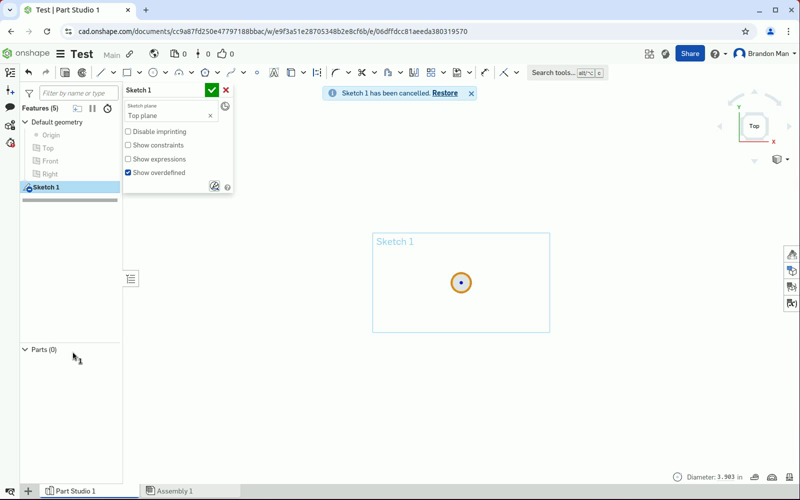
key(shift+e)
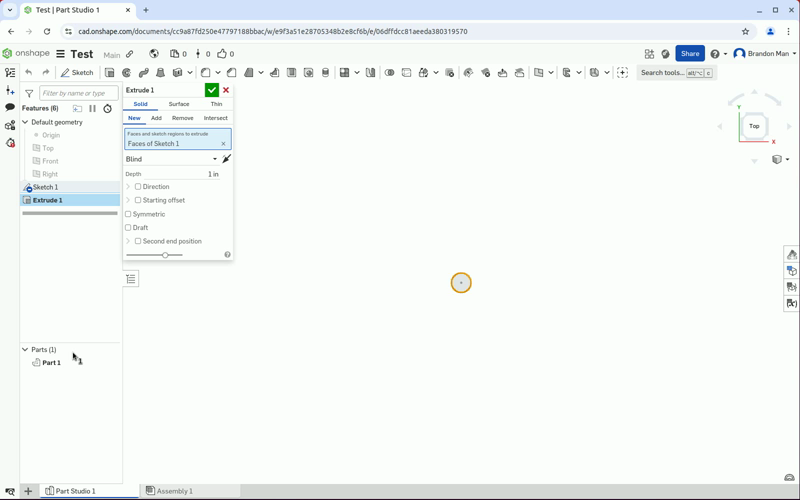
mouse_move(143, 106)
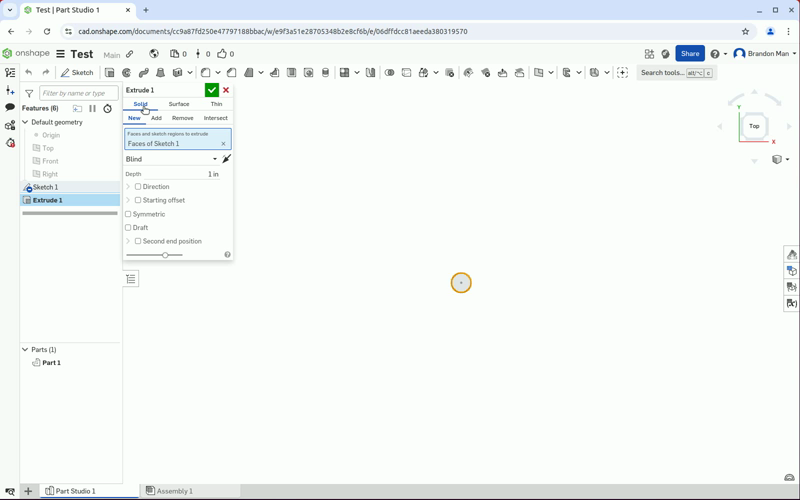
click(143, 106)
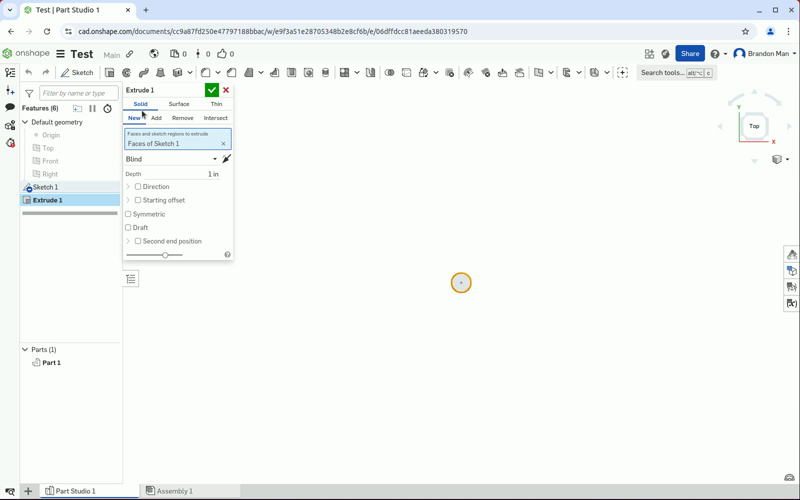
mouse_move(137, 120)
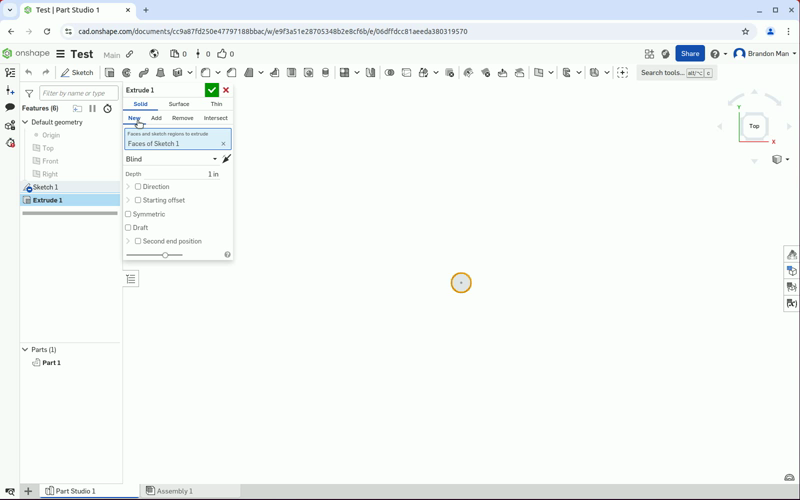
click(137, 120)
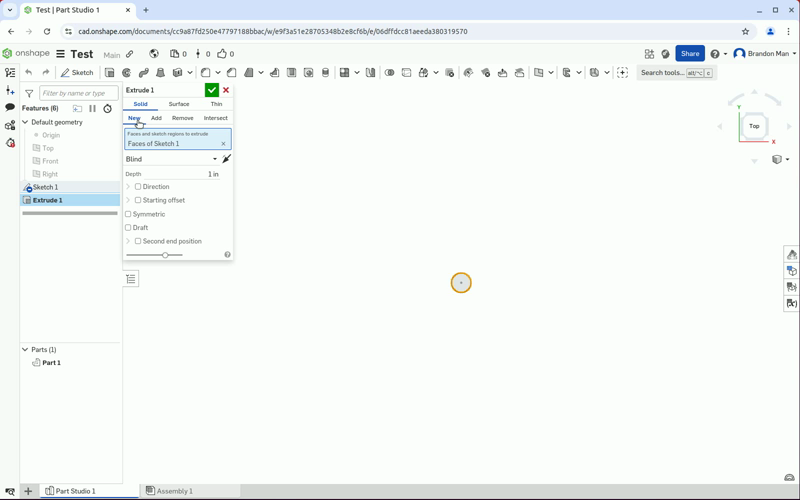
key(tab, 4)
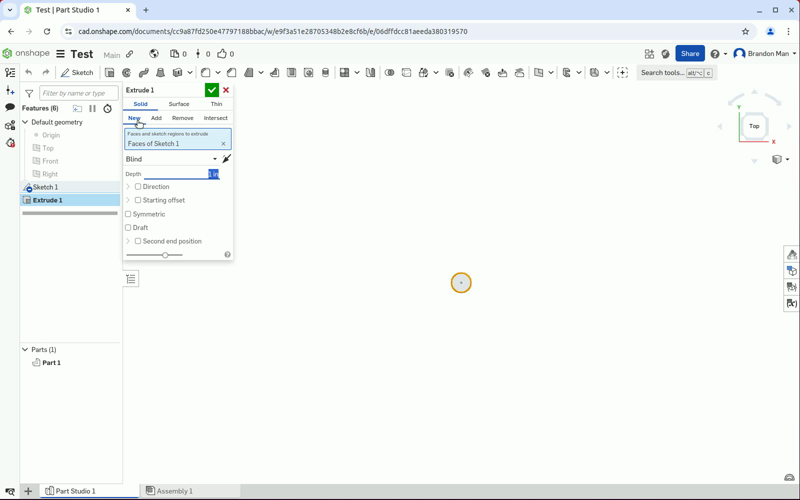
text(23.108)
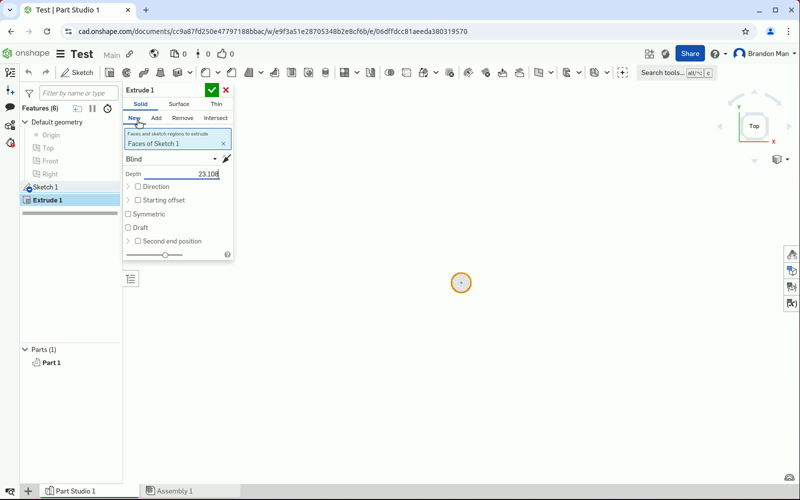
key(enter)
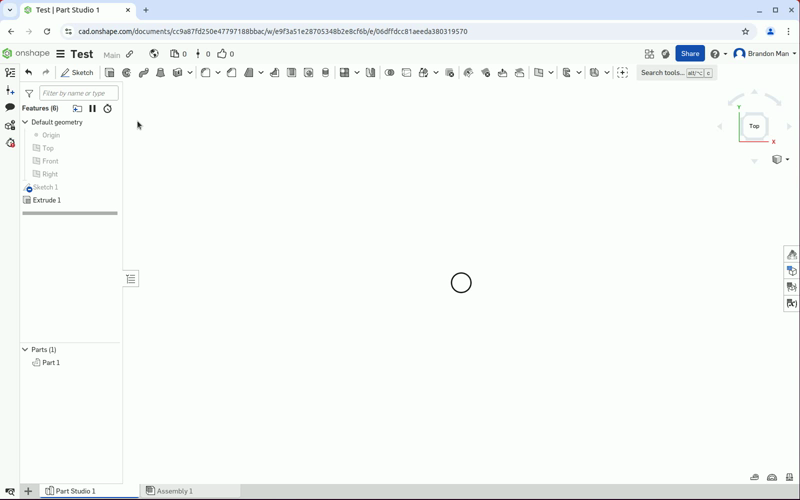
key(shift+h)
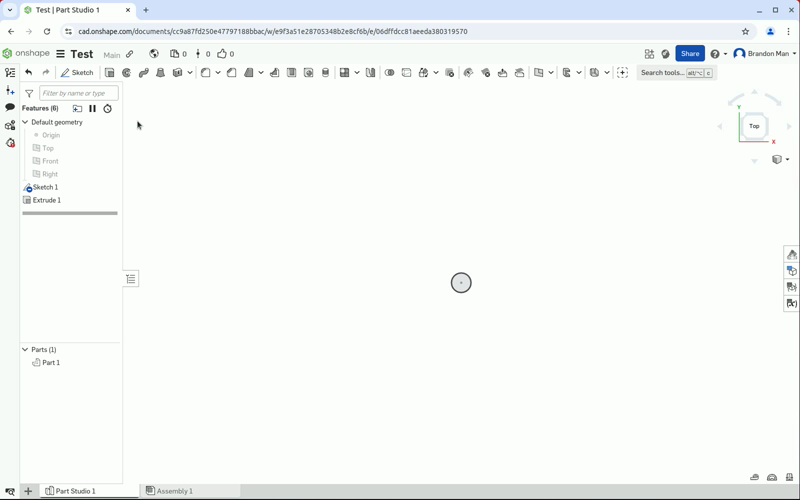
key(shift+h)
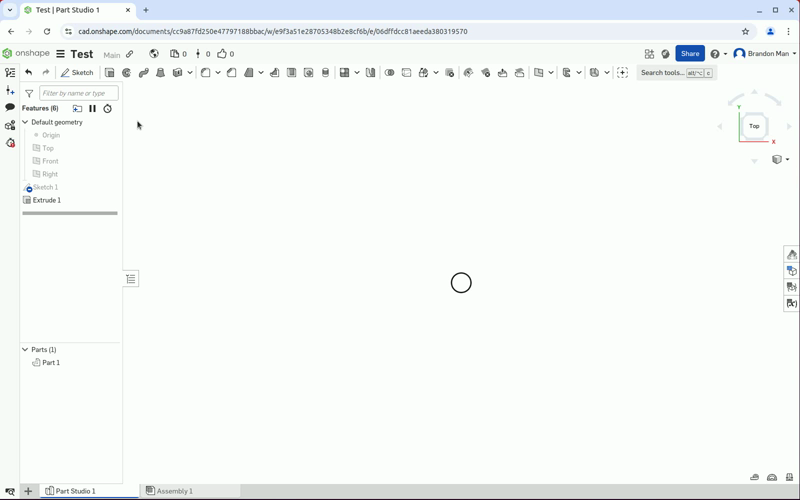
mouse_move(73, 189)
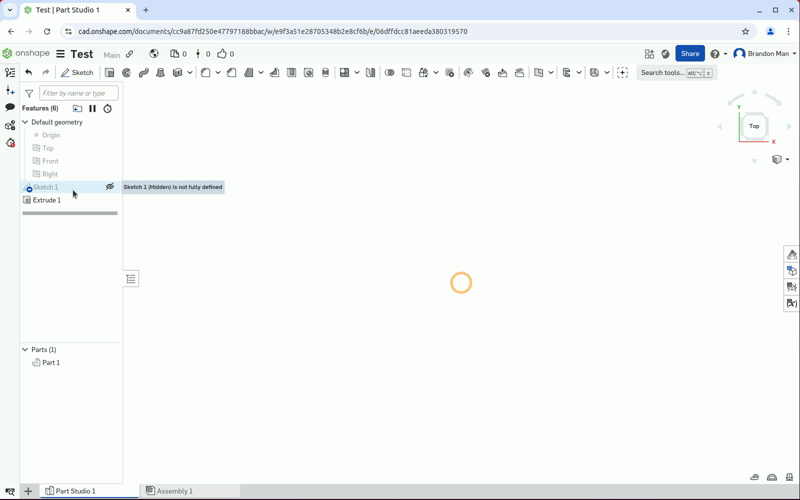
click(73, 189)
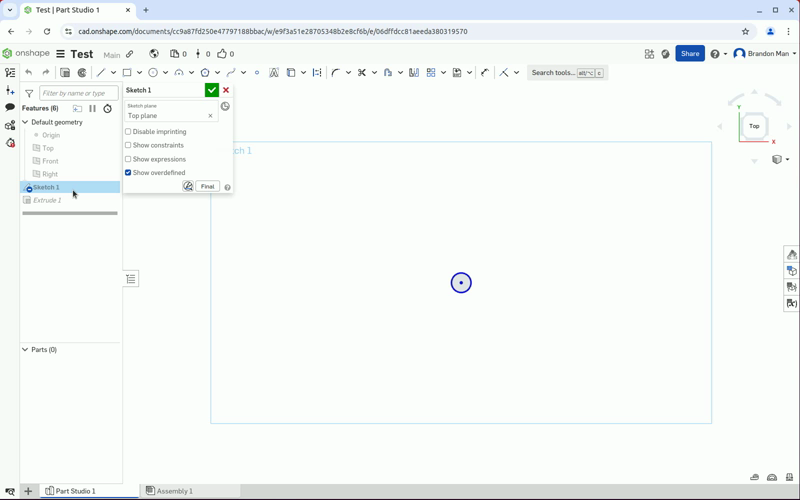
mouse_move(229, 92)
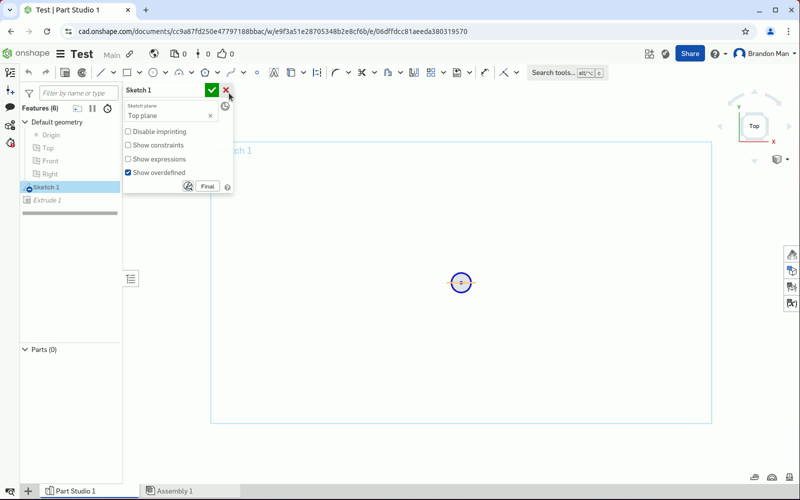
click(229, 92)
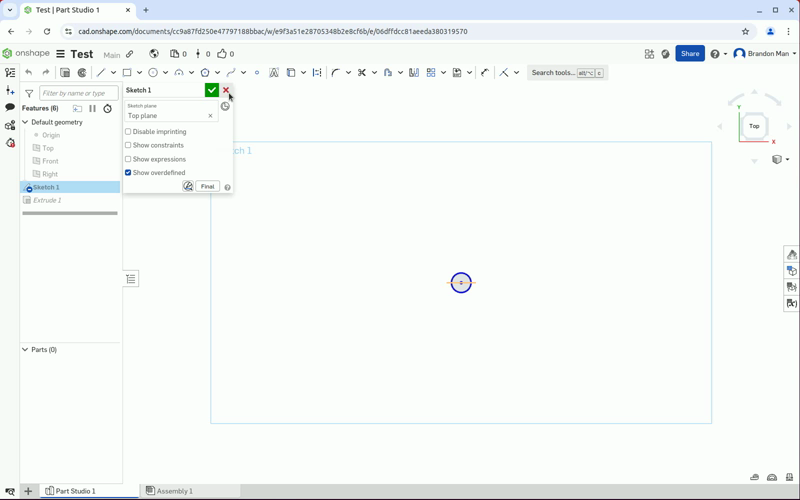
key(shift+s)
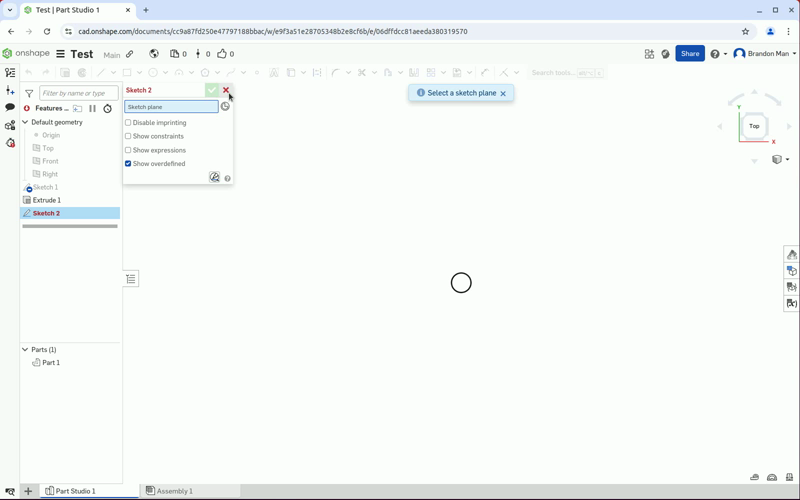
mouse_move(73, 150)
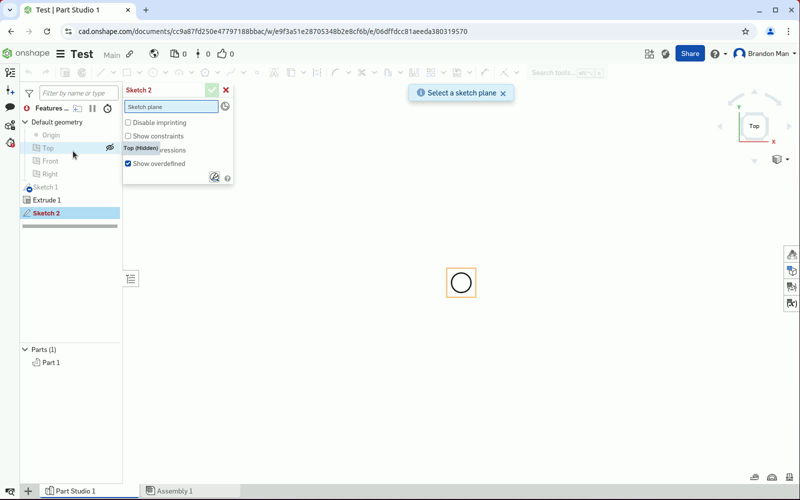
click(73, 150)
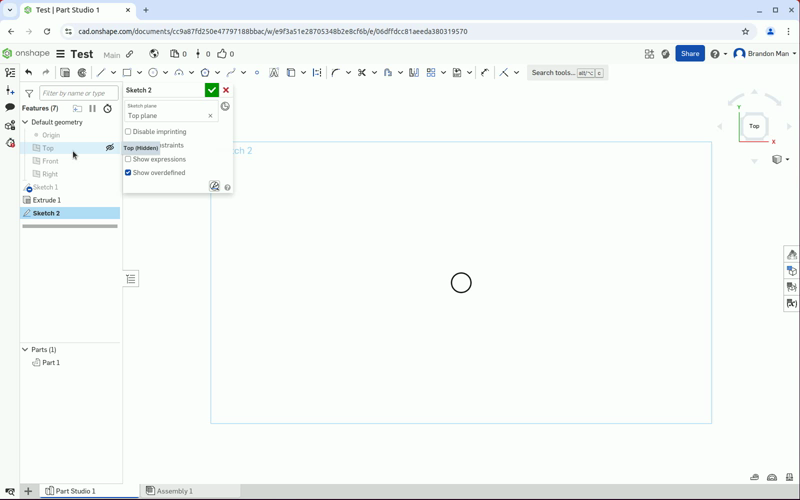
mouse_move(73, 352)
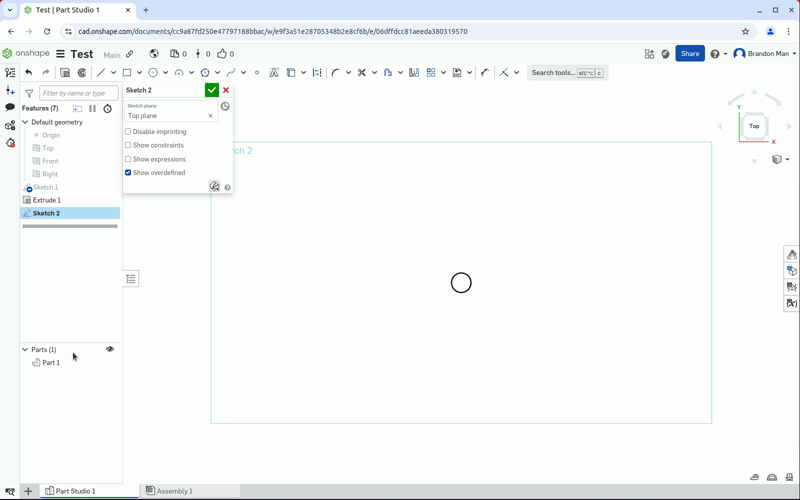
key(y)
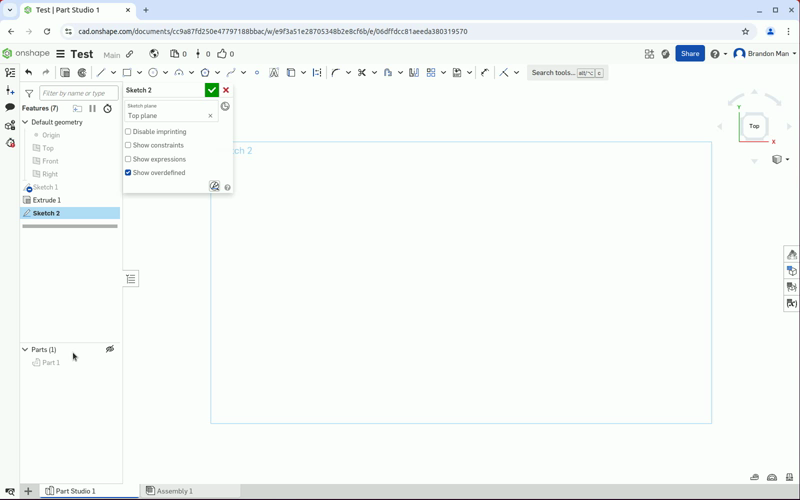
key(c)
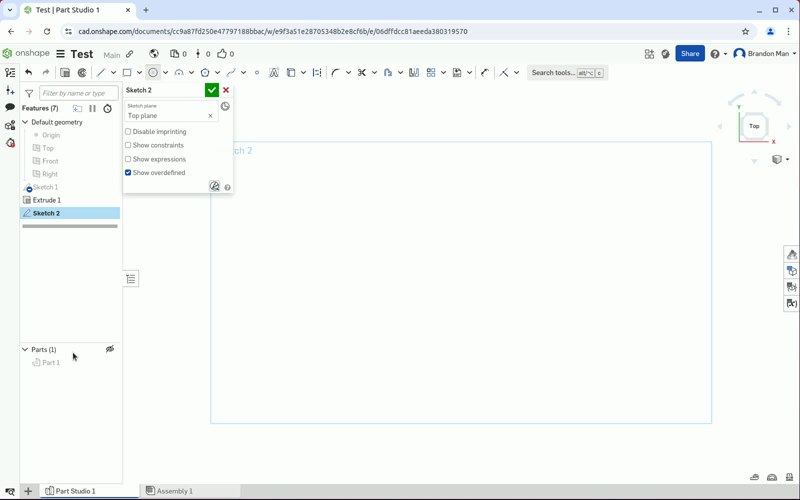
key_down(shift)
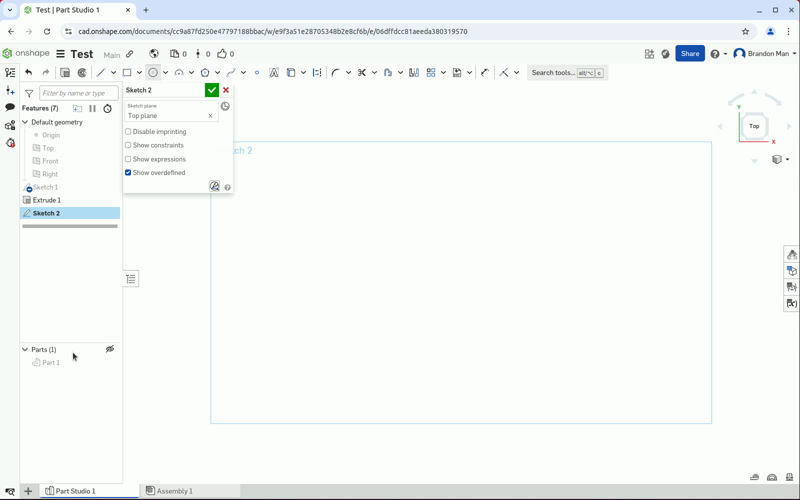
mouse_move(461, 282)
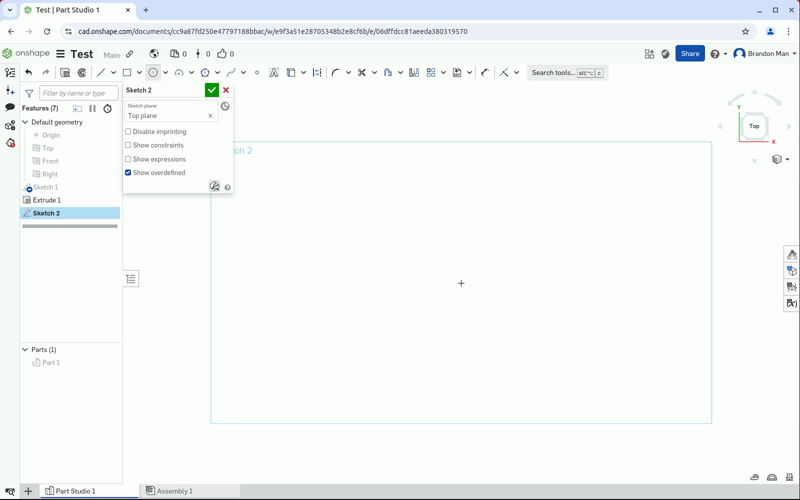
click(461, 282)
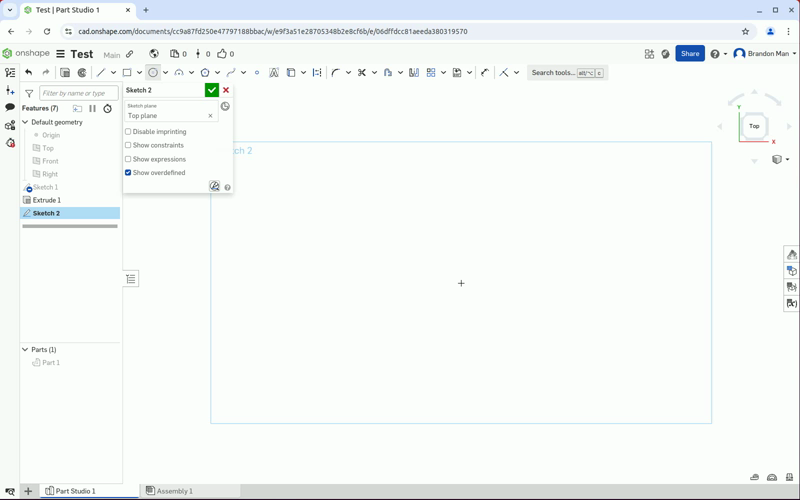
key_up(shift)
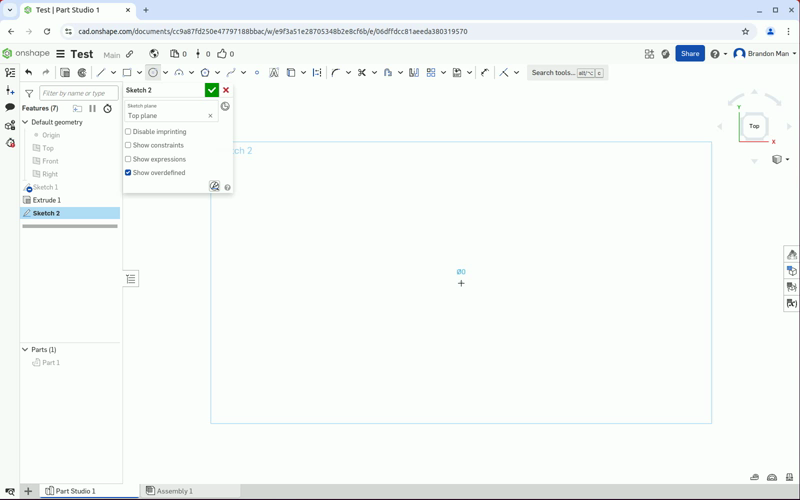
mouse_move(471, 282)
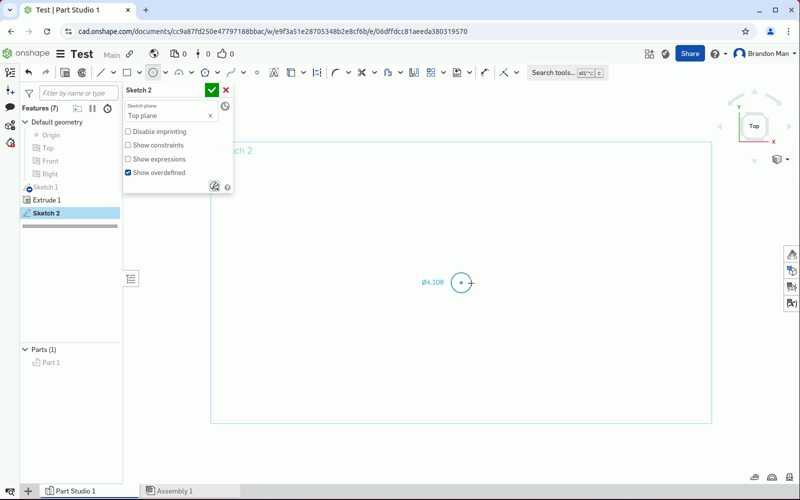
click(471, 282)
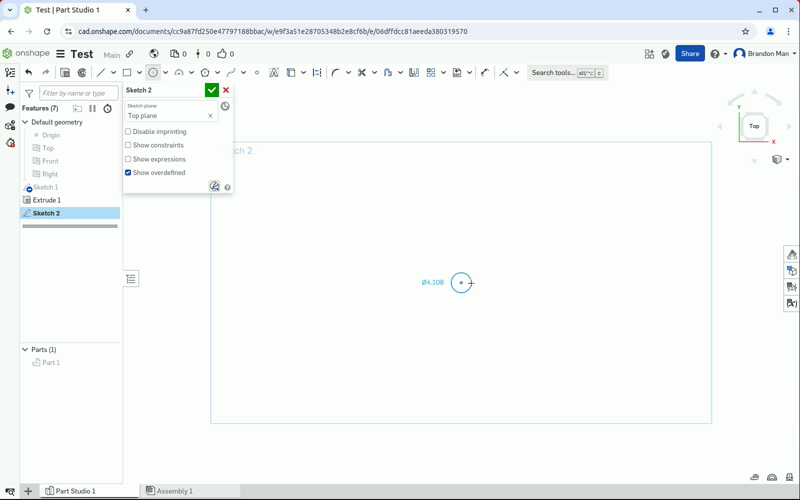
key(esc)
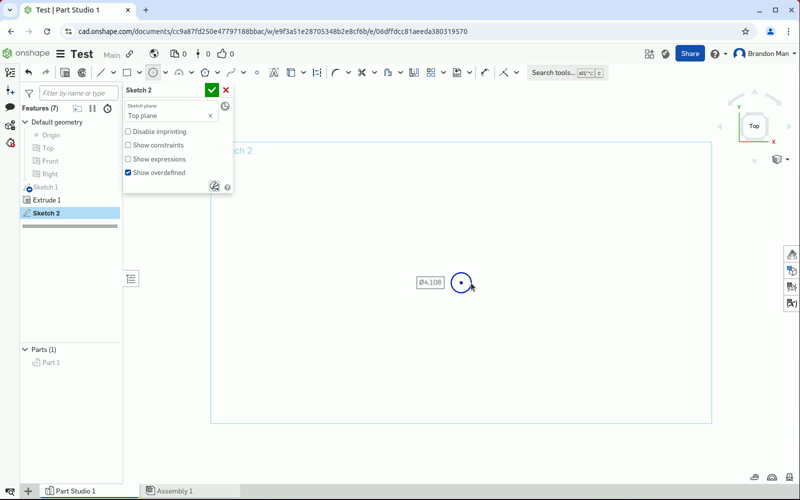
mouse_move(469, 285)
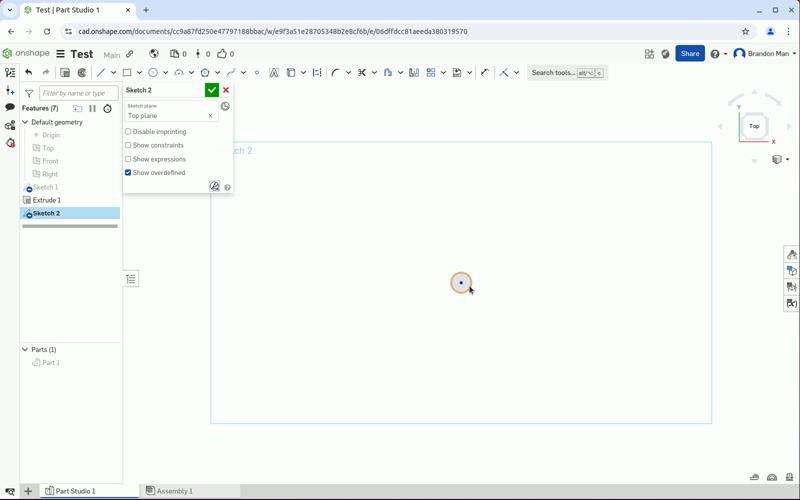
scroll(6)
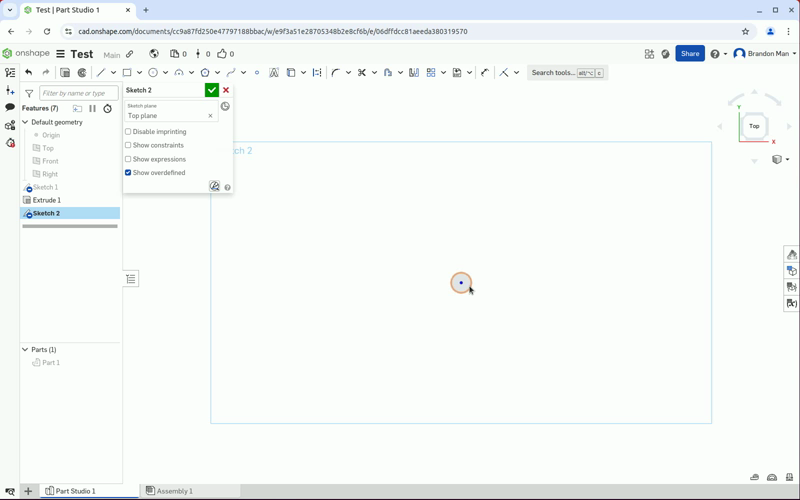
scroll(6)
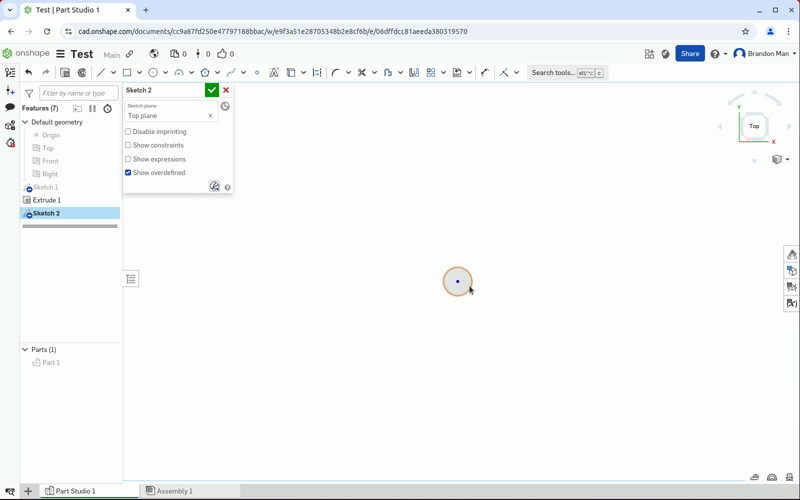
scroll(6)
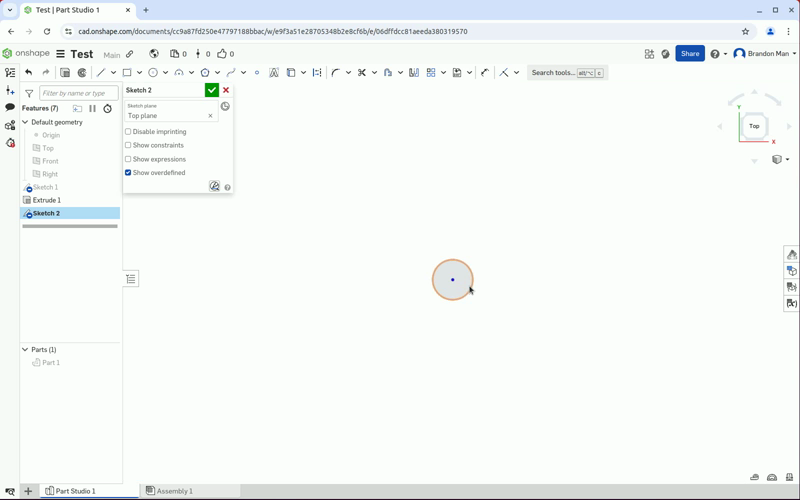
scroll(6)
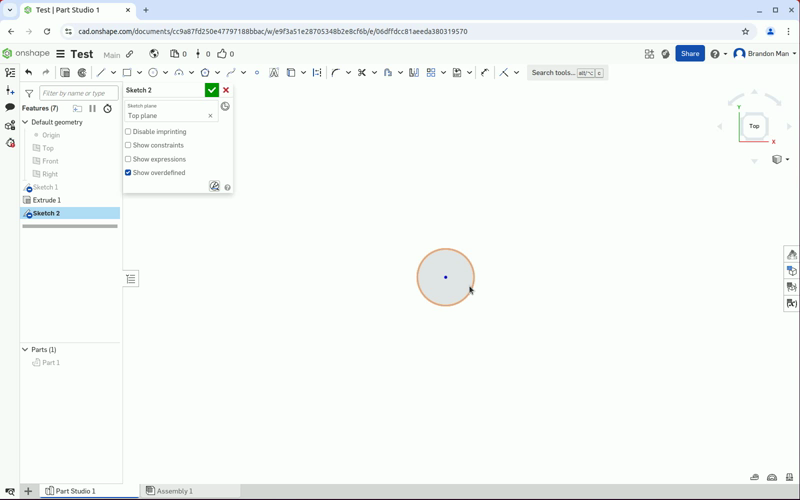
scroll(6)
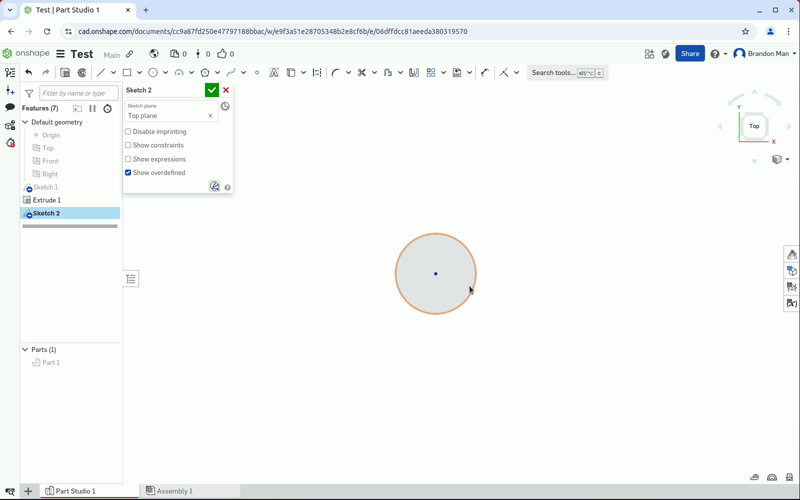
scroll(6)
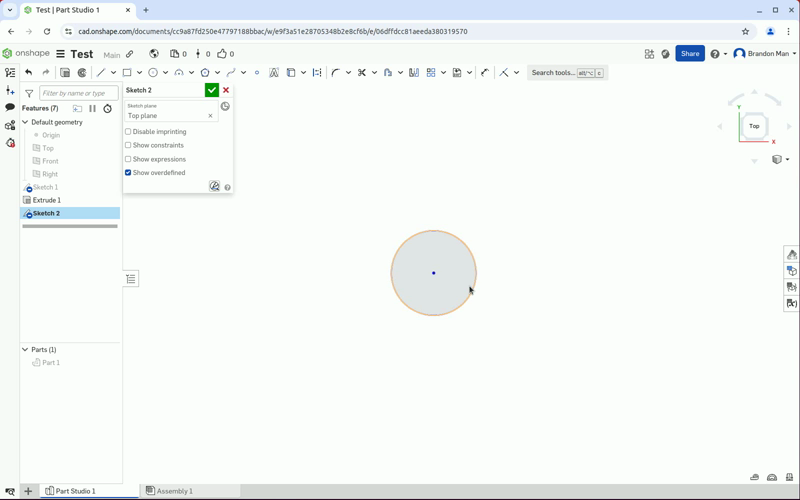
scroll(6)
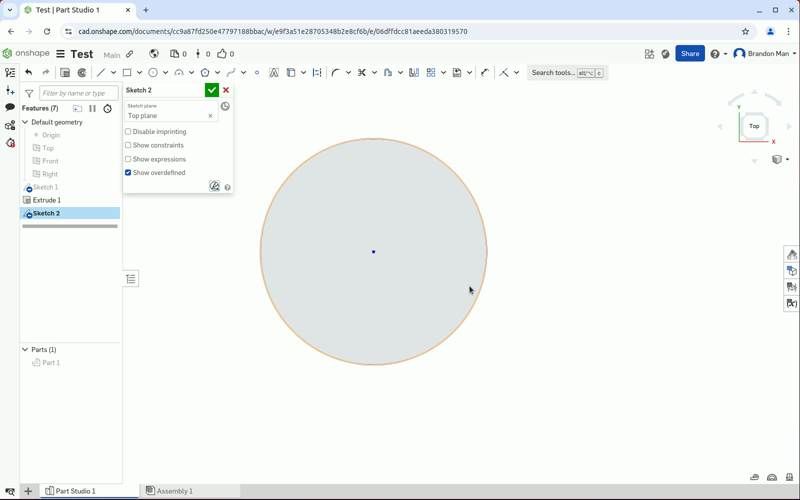
click(469, 285)
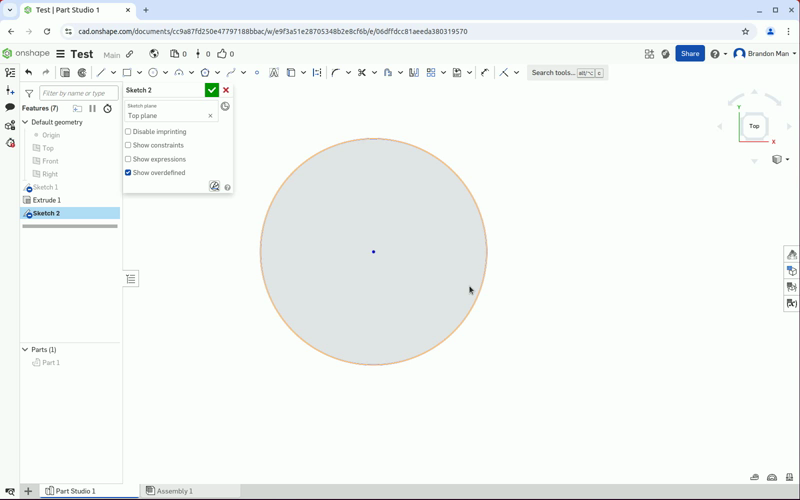
scroll(-6)
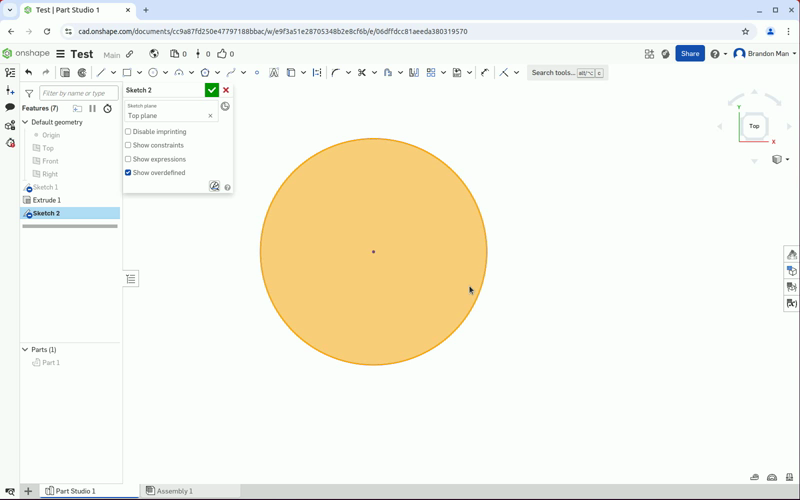
scroll(-6)
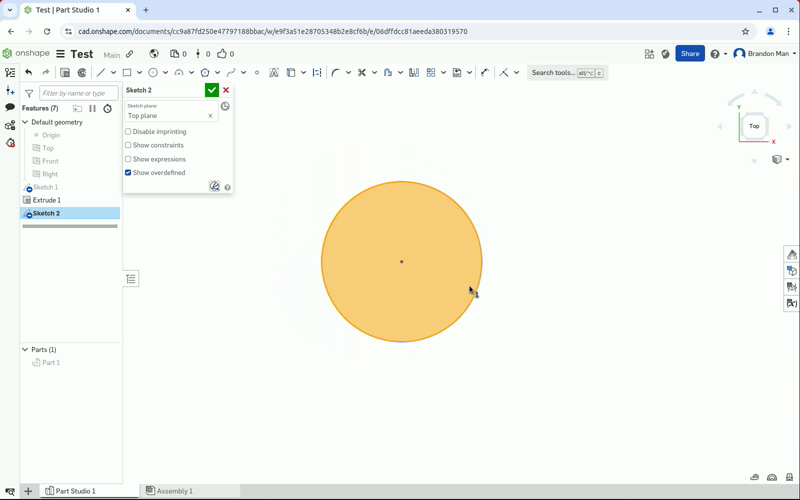
scroll(-6)
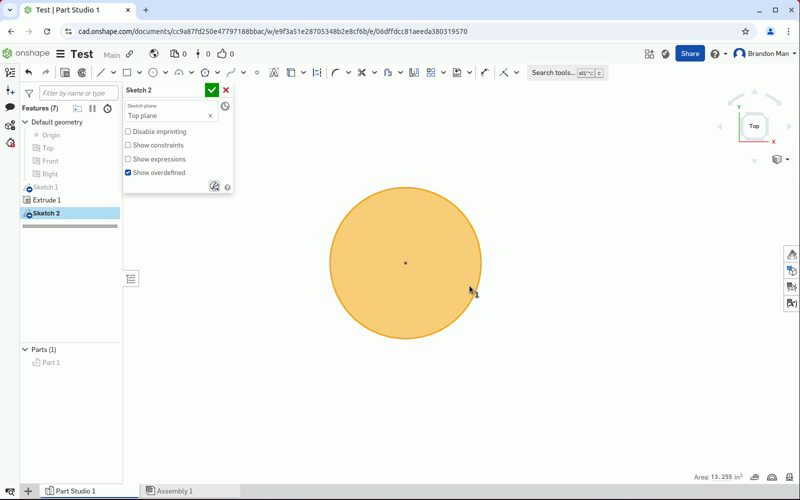
scroll(-6)
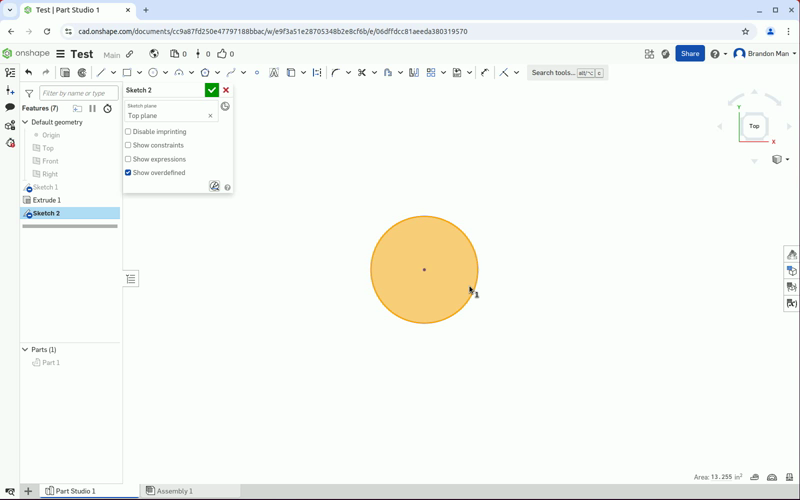
scroll(-6)
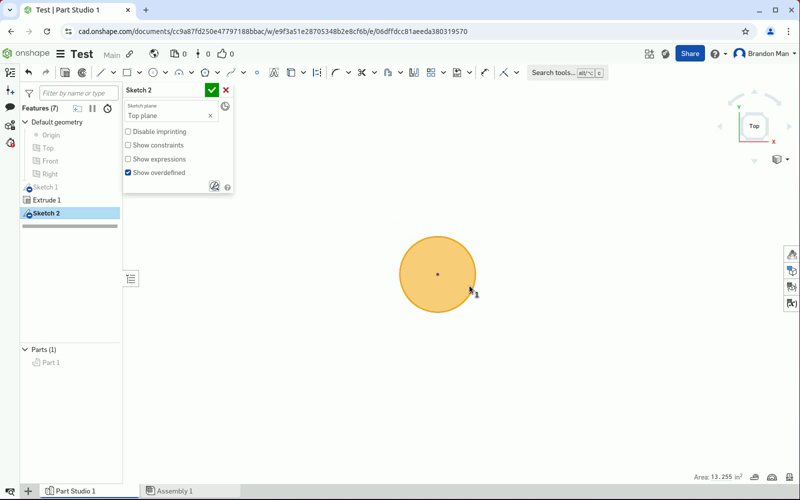
scroll(-6)
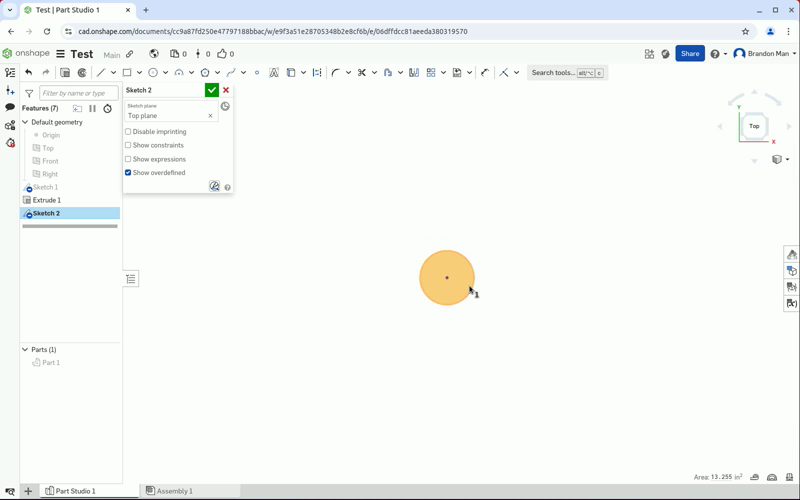
scroll(-6)
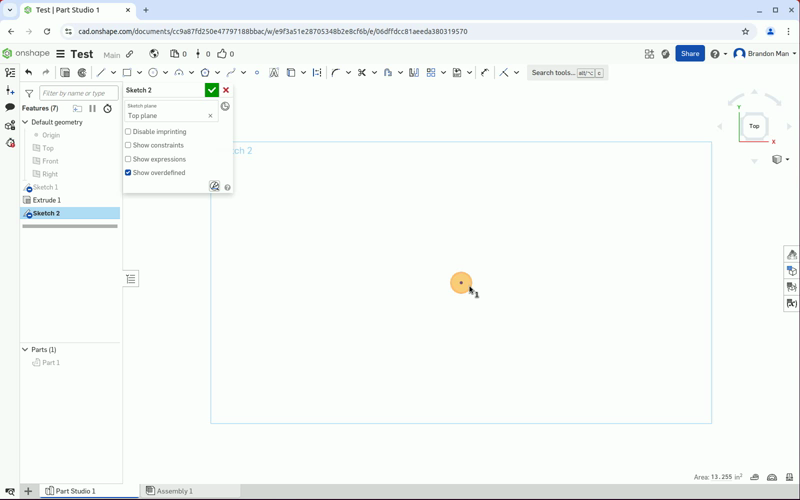
mouse_move(73, 352)
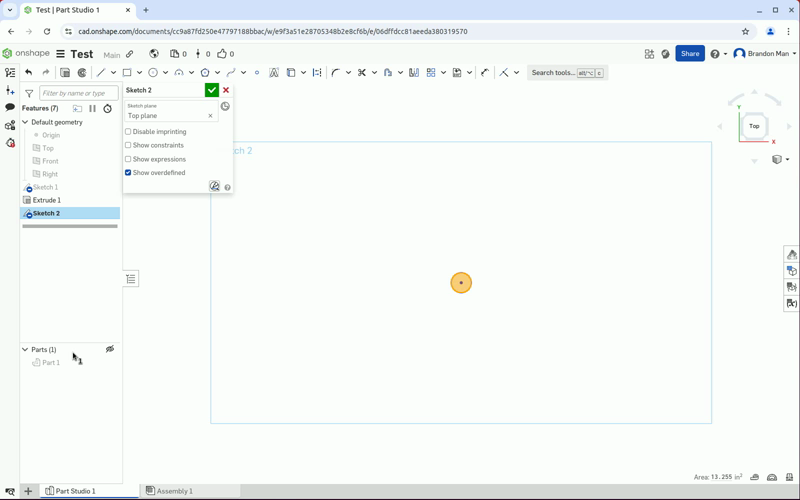
key(shift+y)
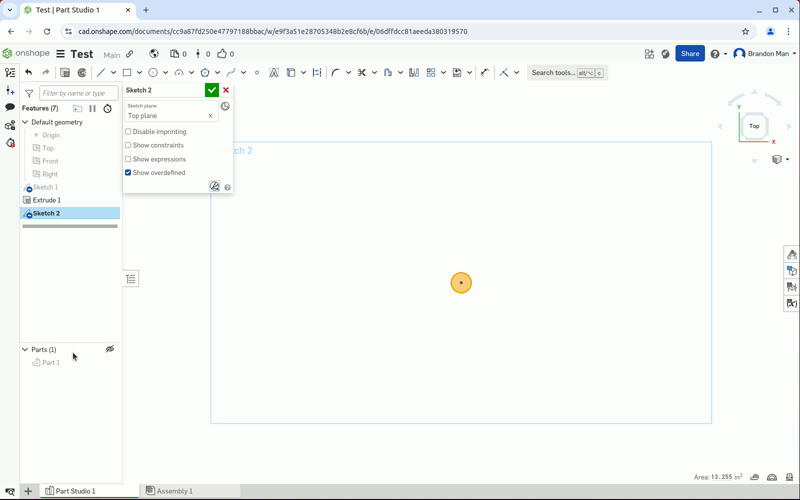
key(shift+e)
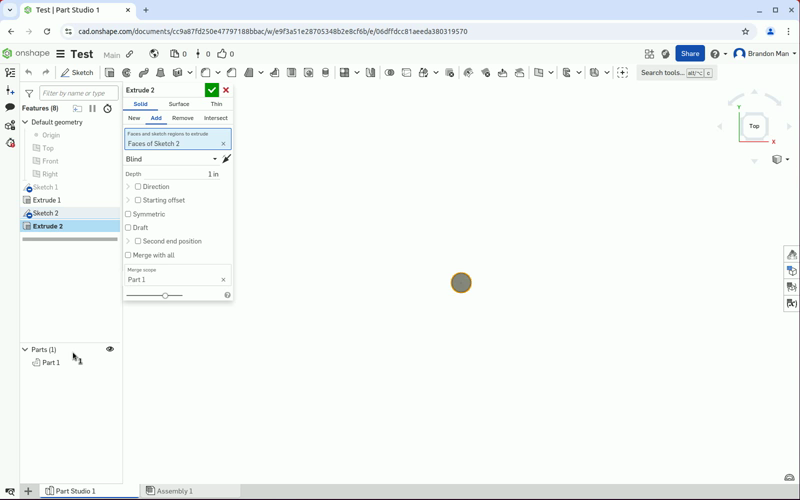
mouse_move(143, 106)
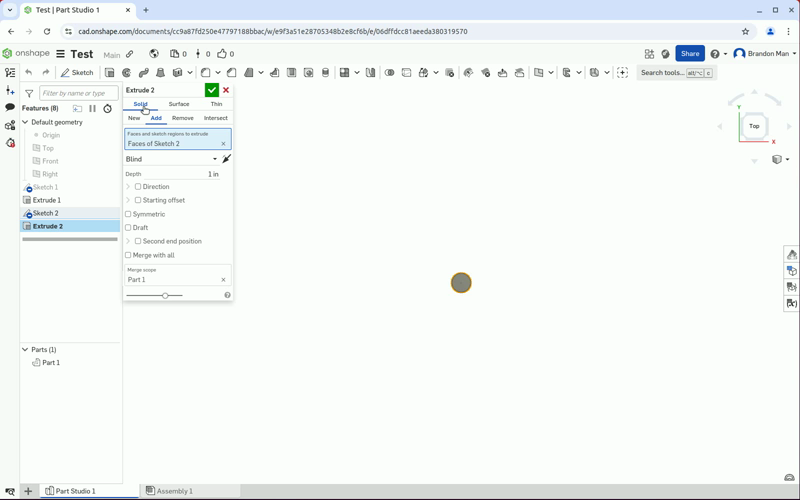
click(143, 106)
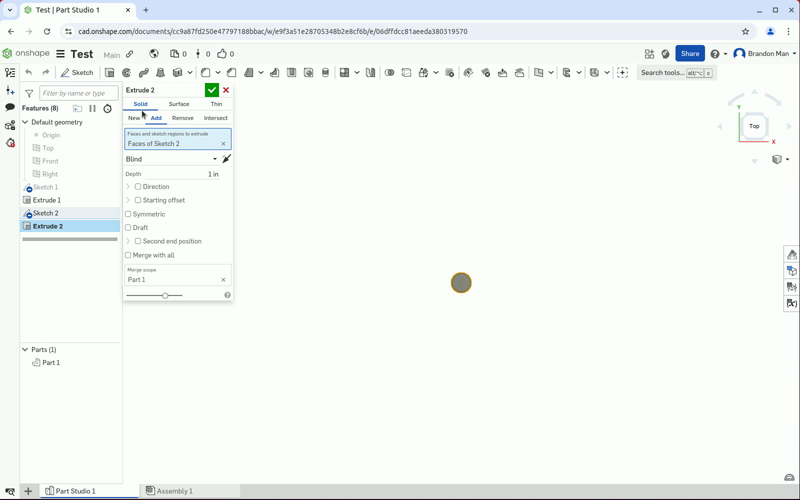
mouse_move(137, 120)
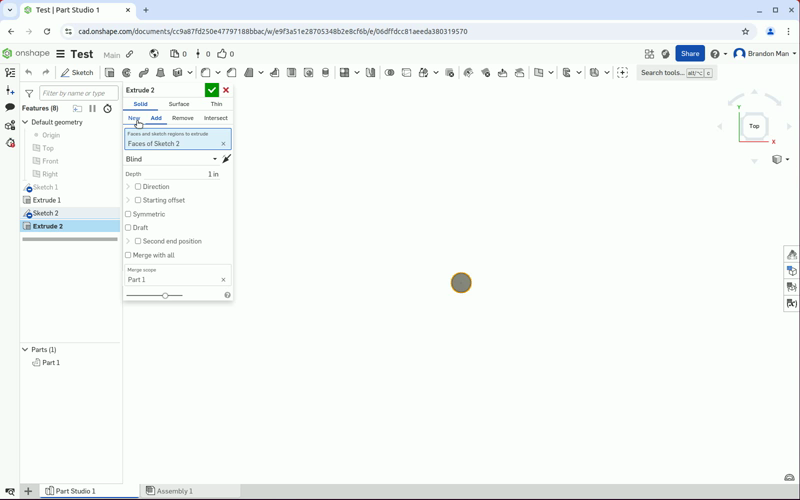
click(137, 120)
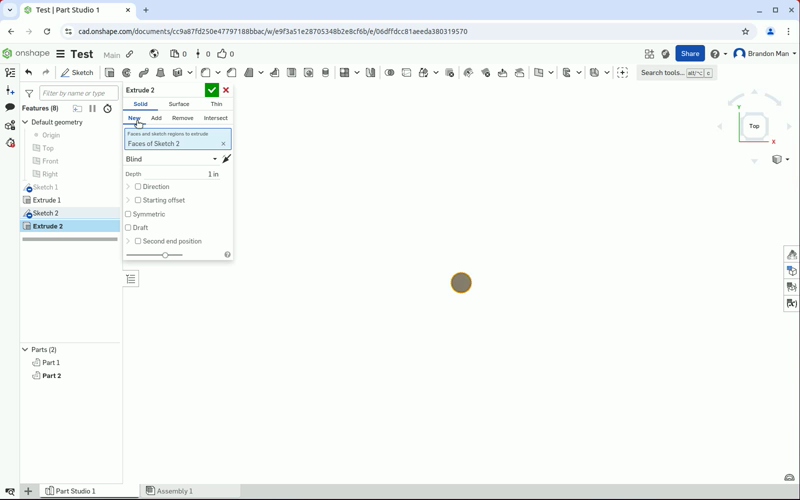
key(tab, 4)
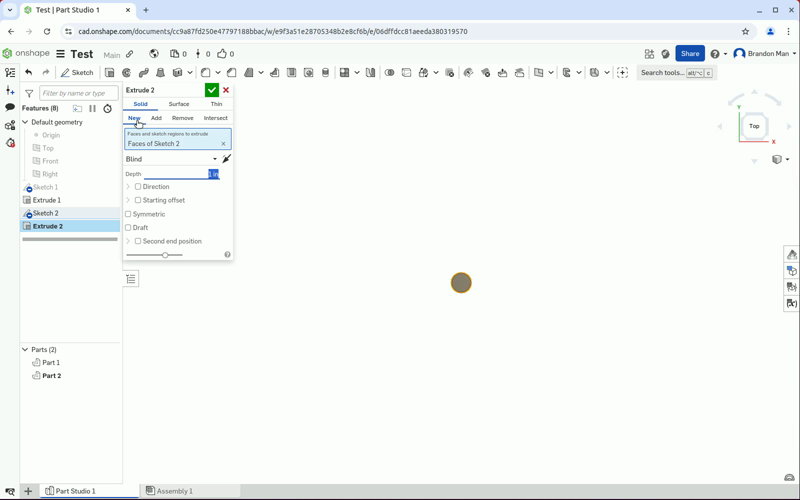
text(-0.241)
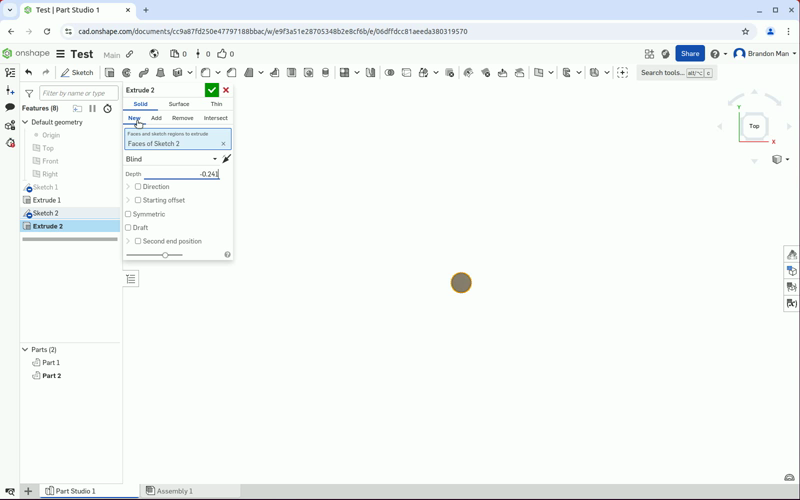
key(enter)
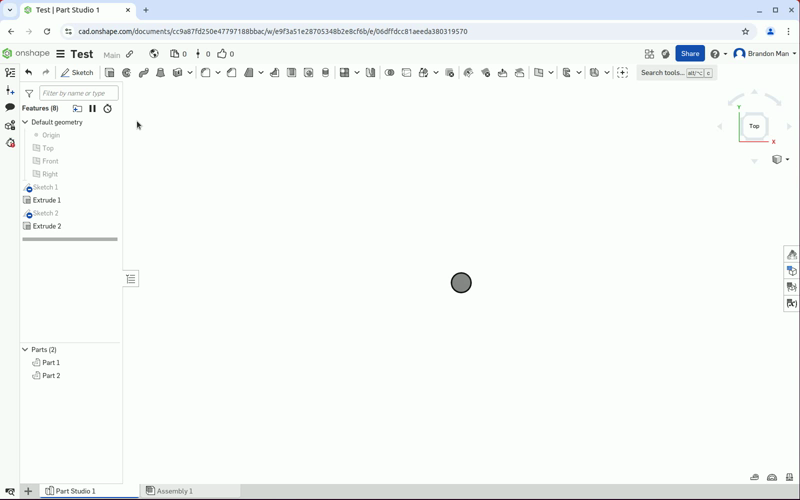
key(shift+h)
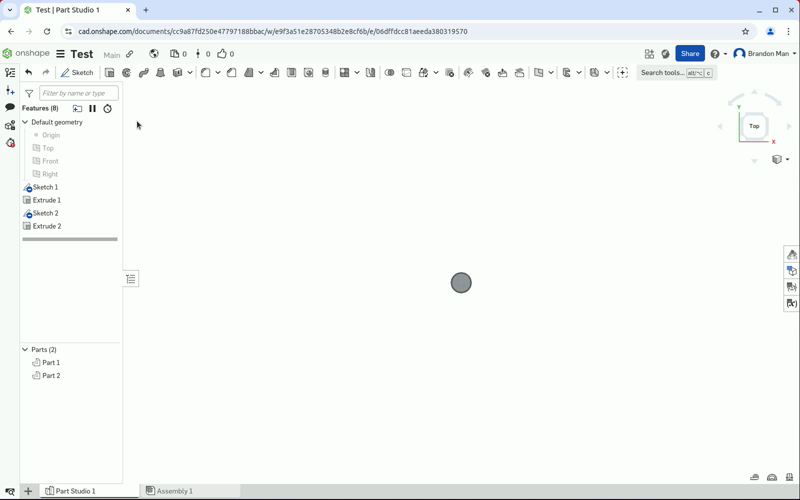
key(shift+h)
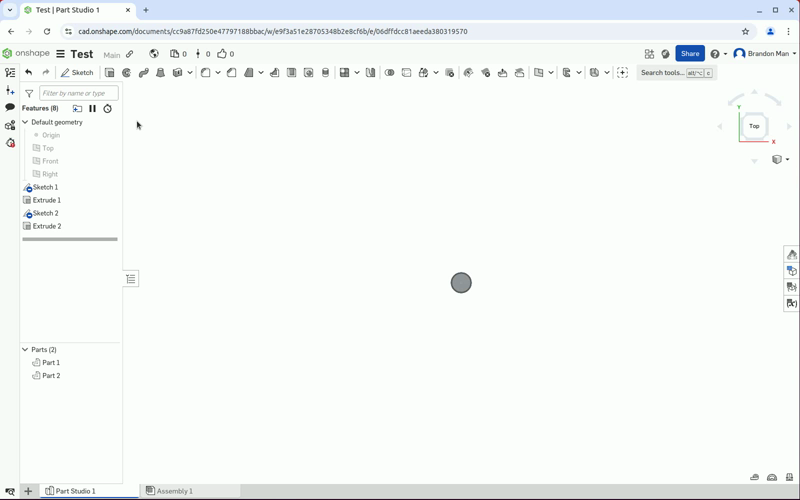
key(shift+7)
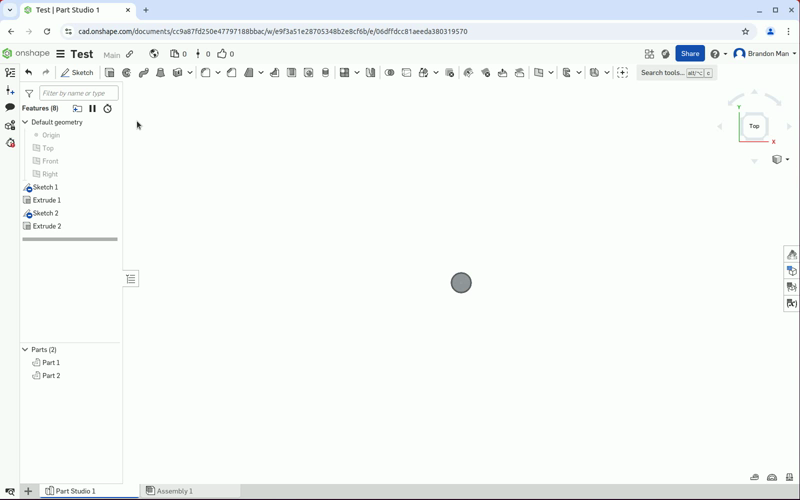
key(up, 3)
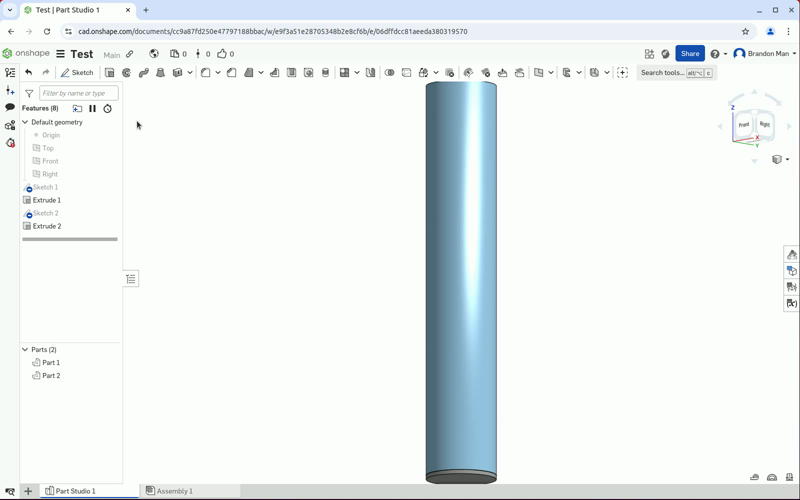
key(left, 3)
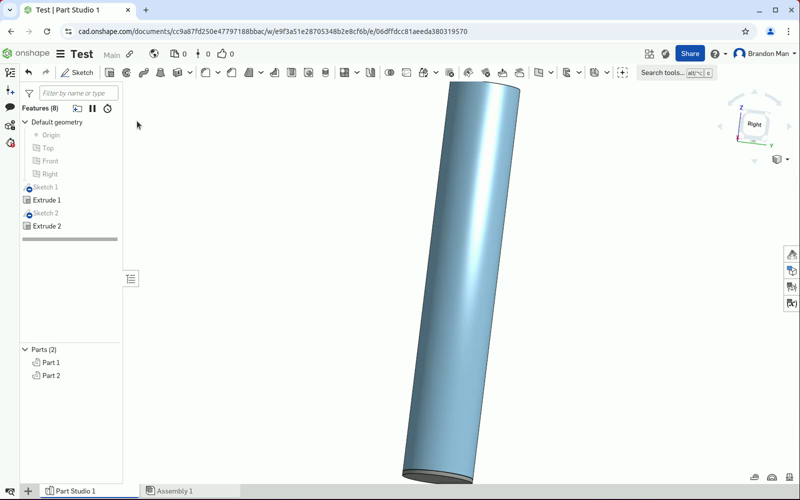
key(right, 3)
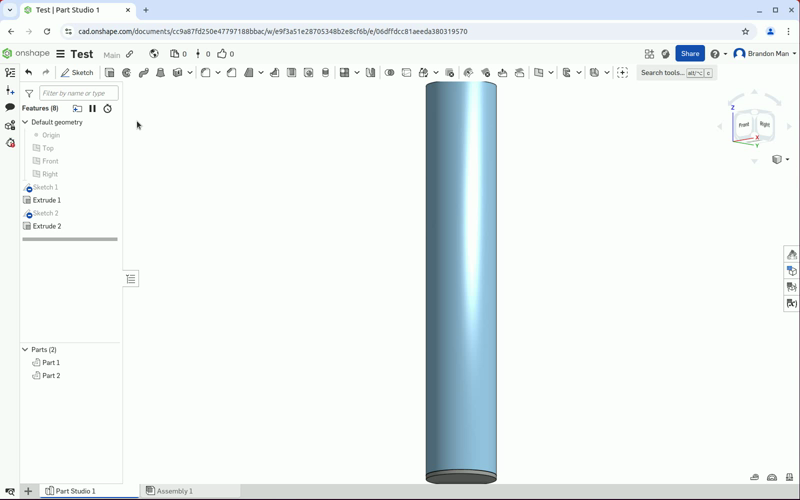
key(down, 3)
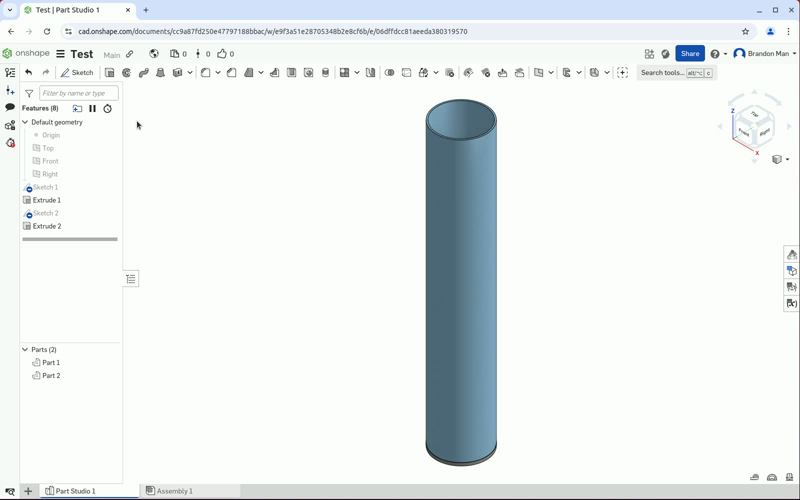
mouse_move(73, 189)
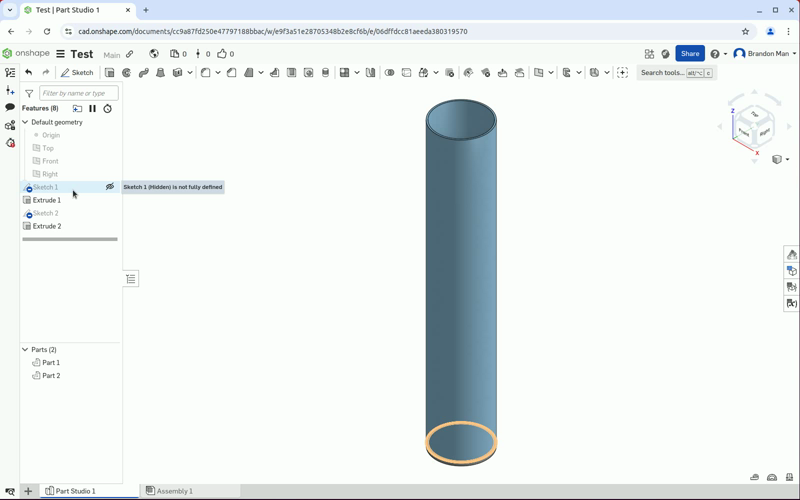
click(73, 189)